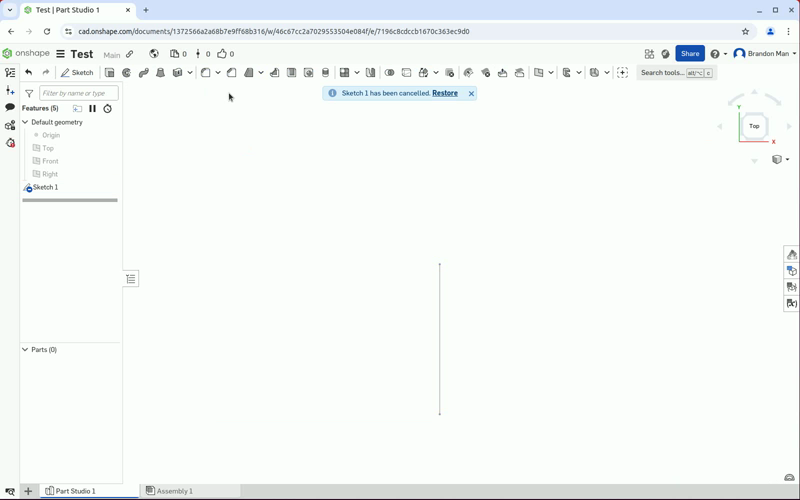
key(shift+h)
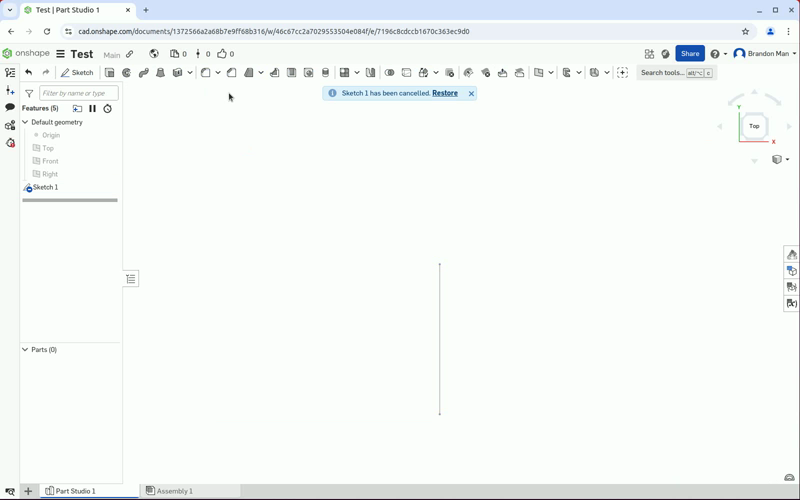
key(shift+s)
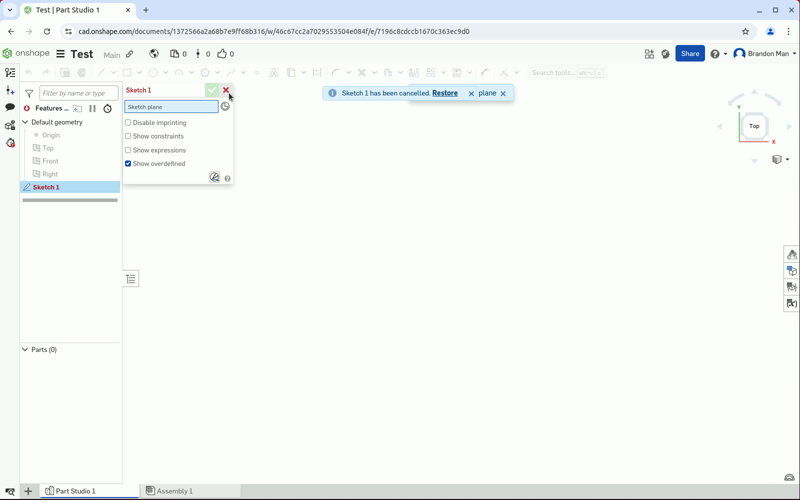
mouse_move(73, 150)
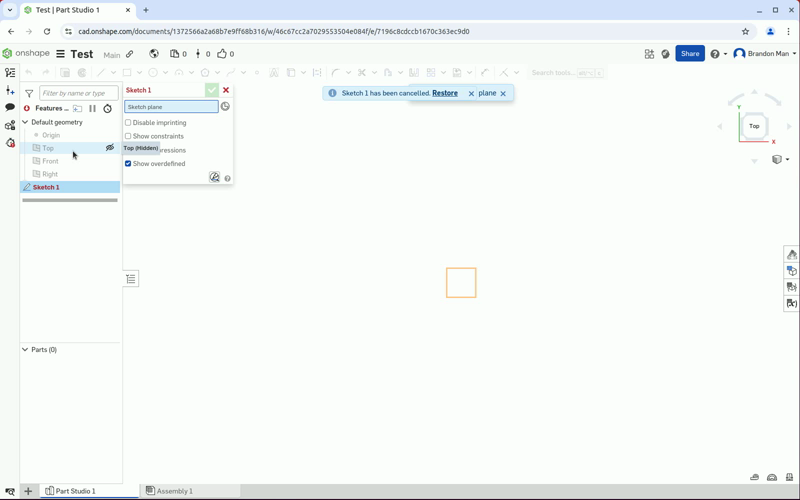
click(73, 150)
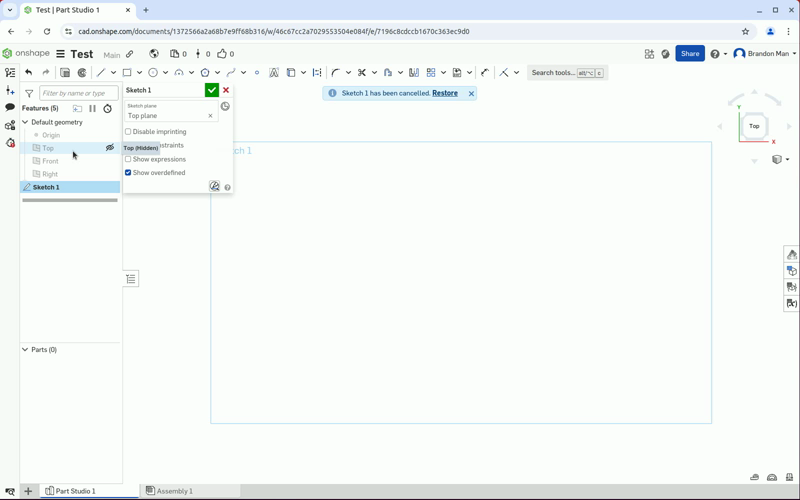
mouse_move(73, 352)
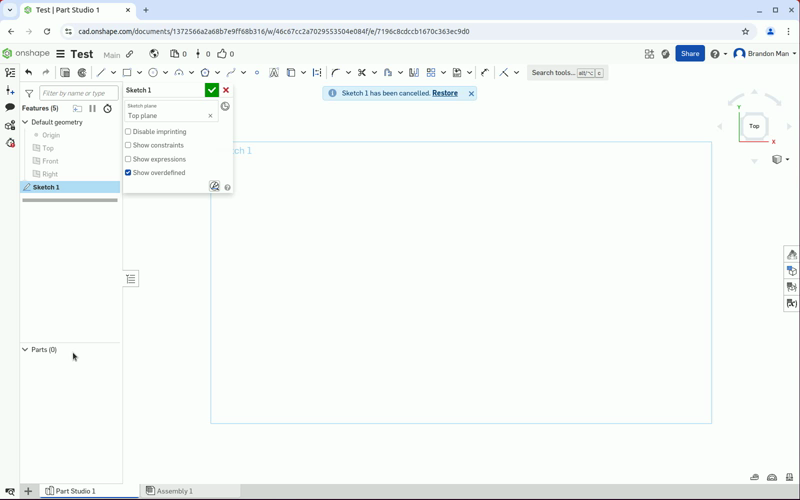
key(y)
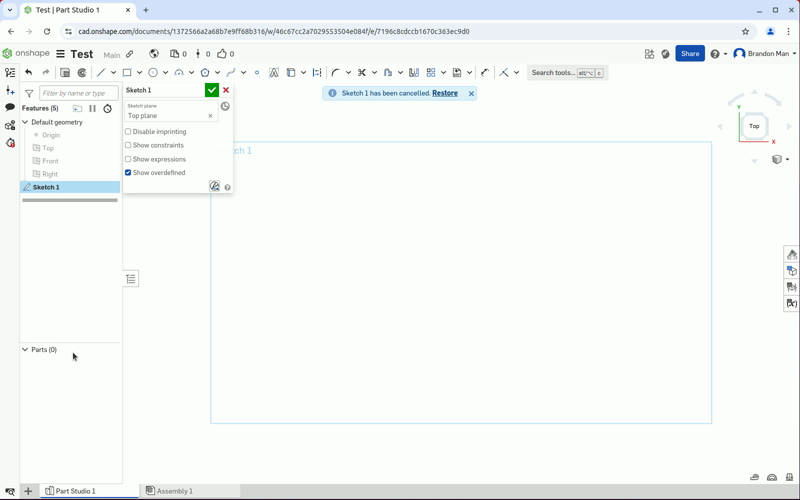
key(l)
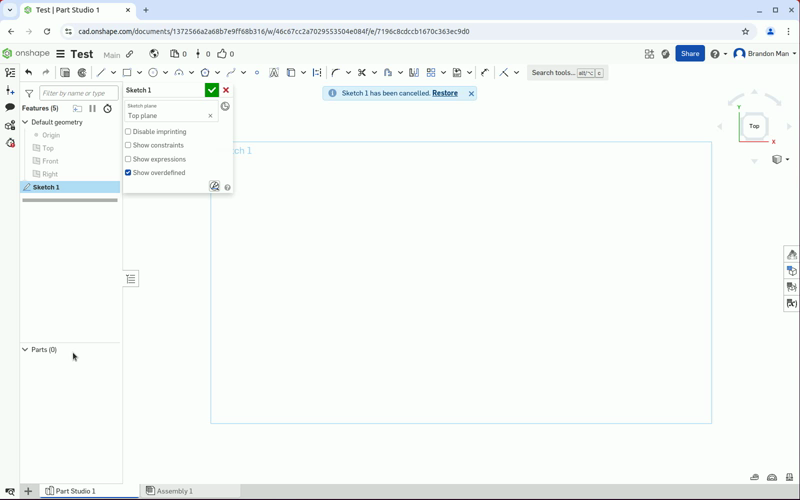
key_down(shift)
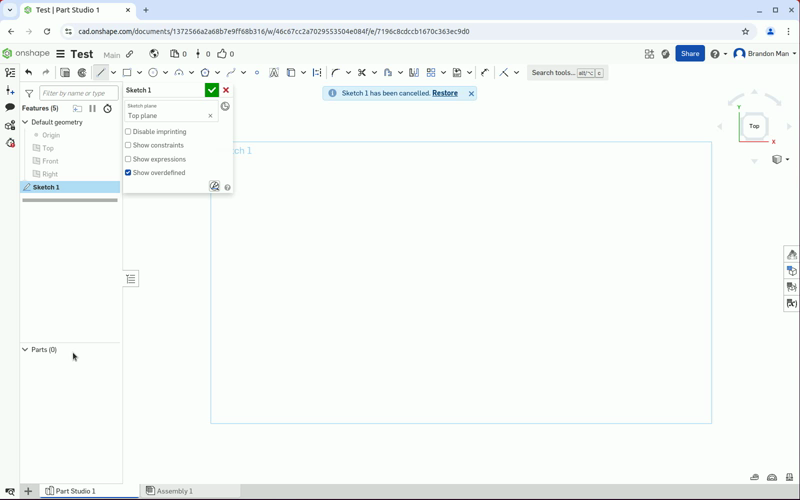
mouse_move(379, 321)
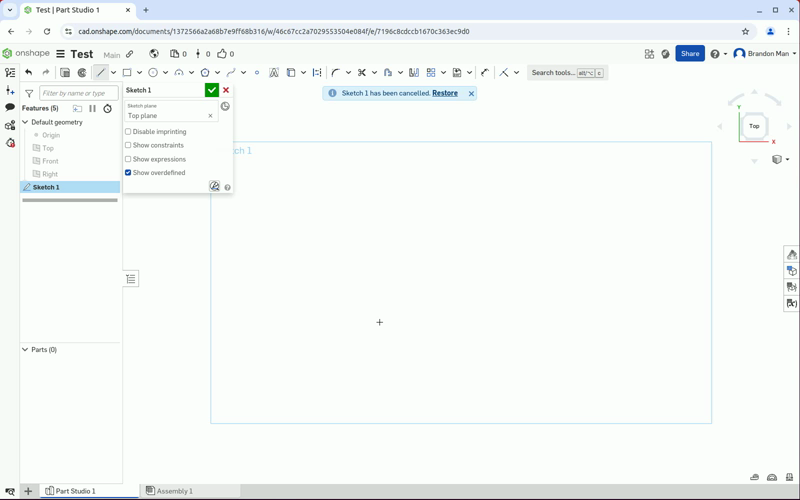
click(379, 321)
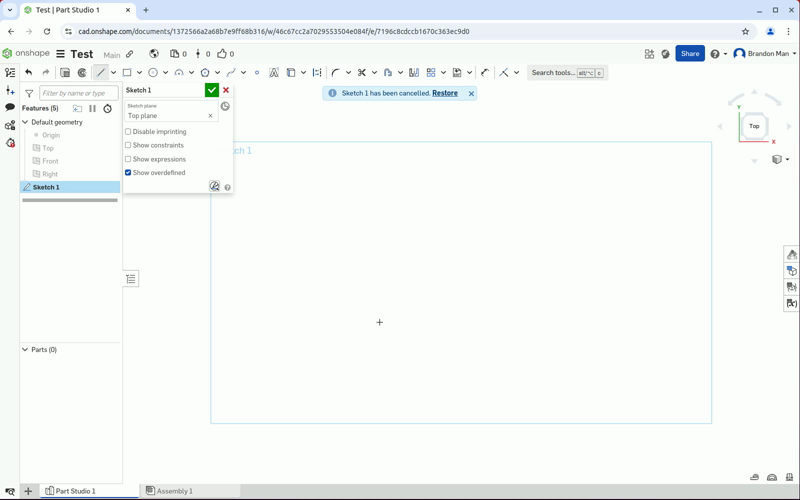
key_up(shift)
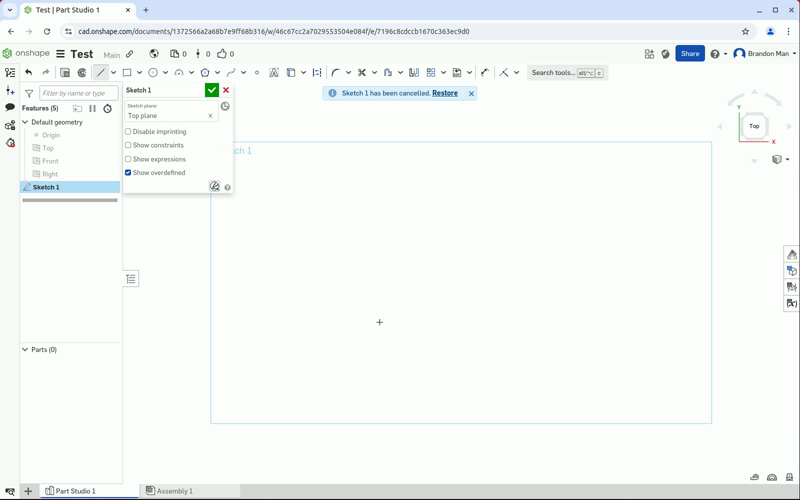
key_down(shift)
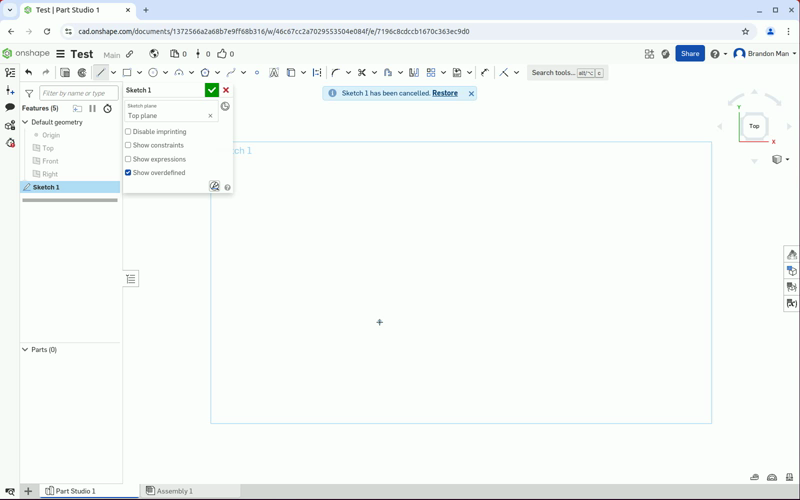
mouse_move(409, 321)
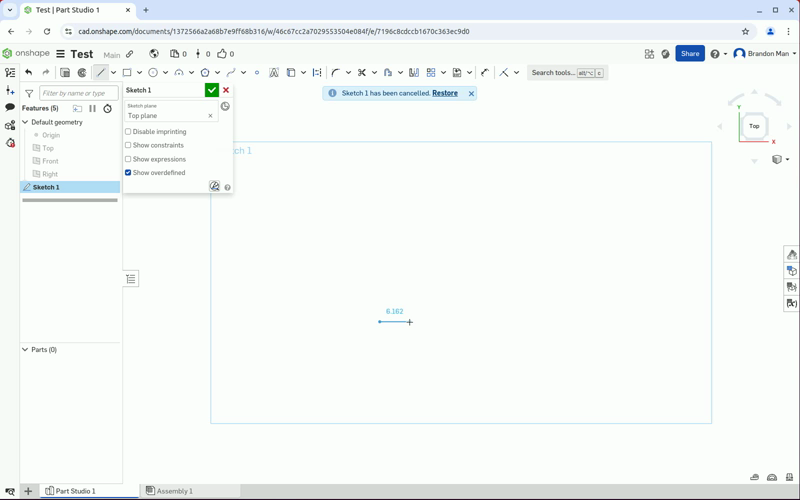
mouse_move(394, 321)
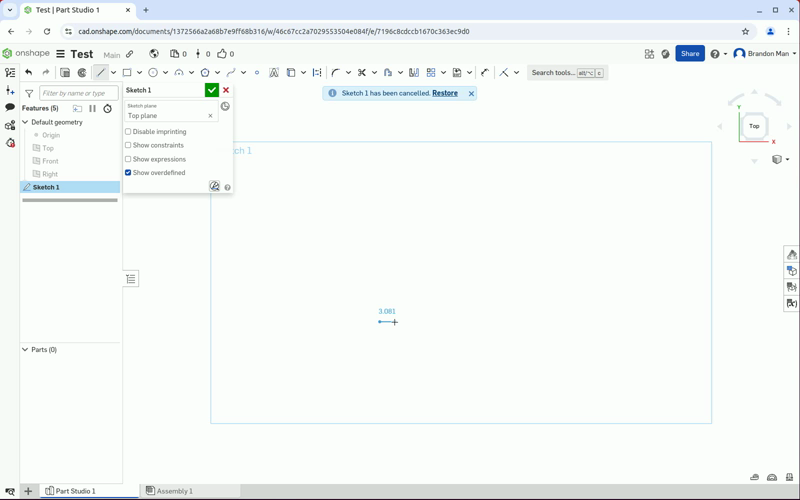
click(394, 321)
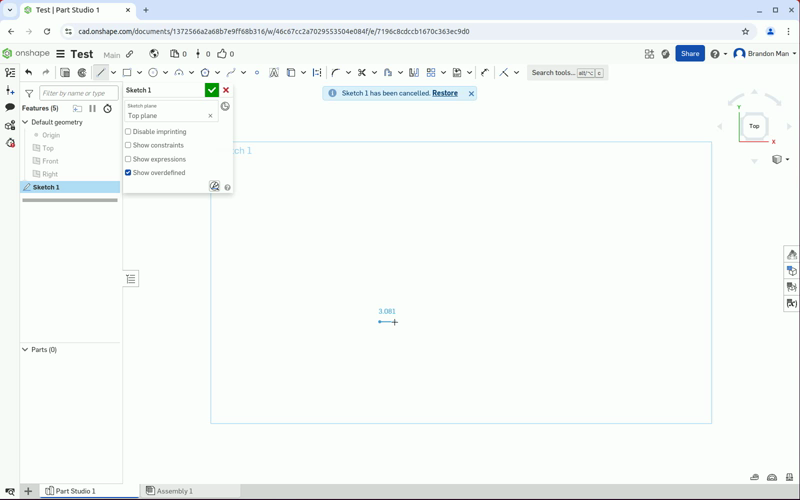
key_up(shift)
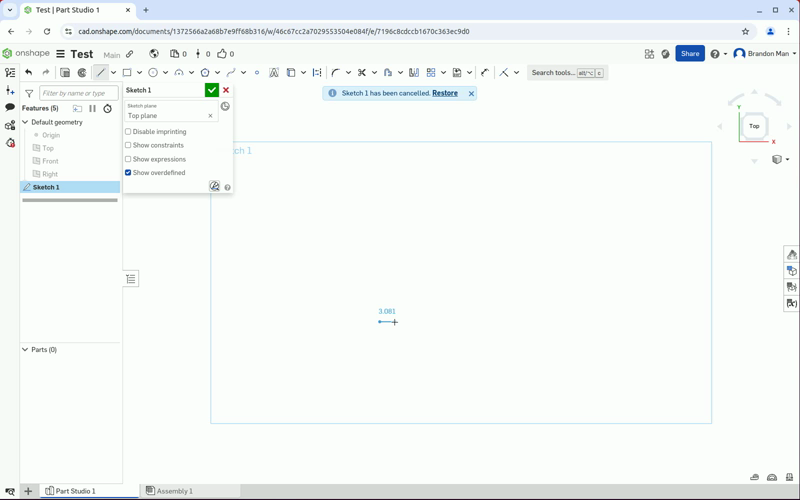
key(esc)
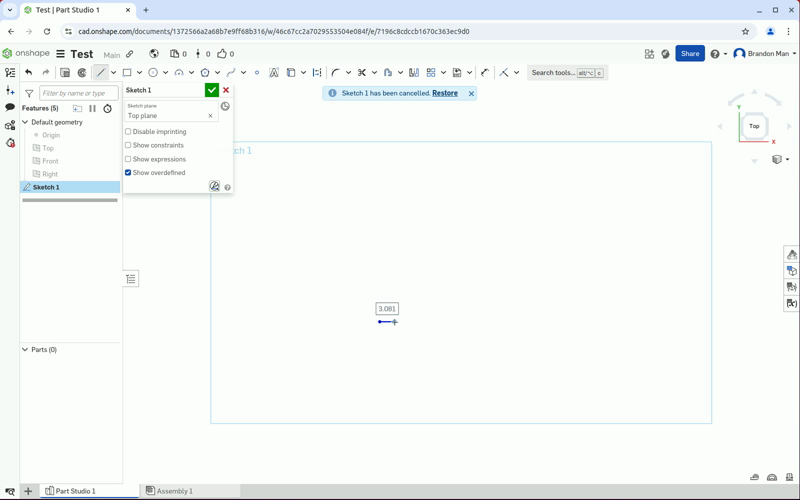
key(a)
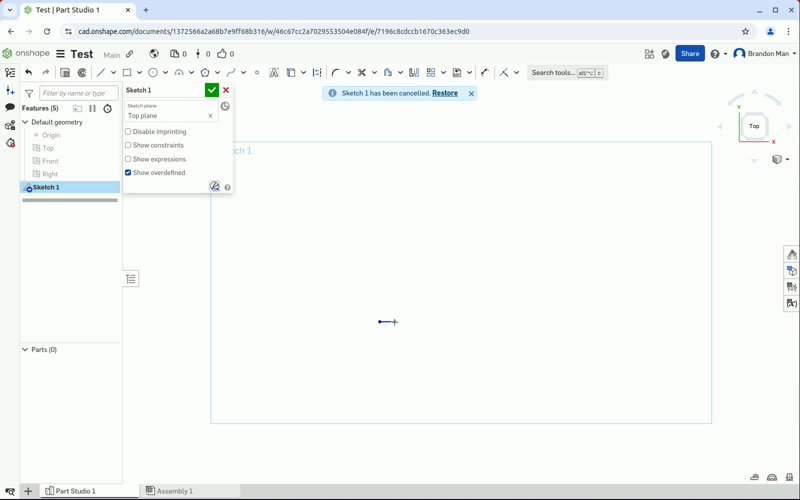
mouse_move(394, 321)
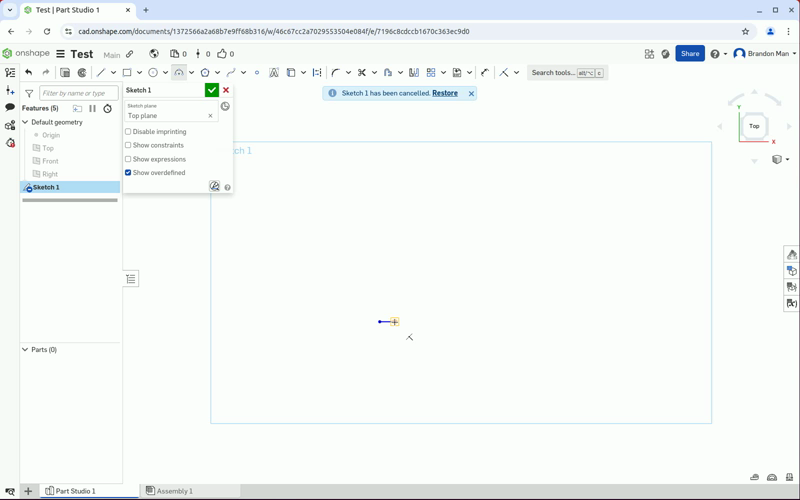
click(394, 321)
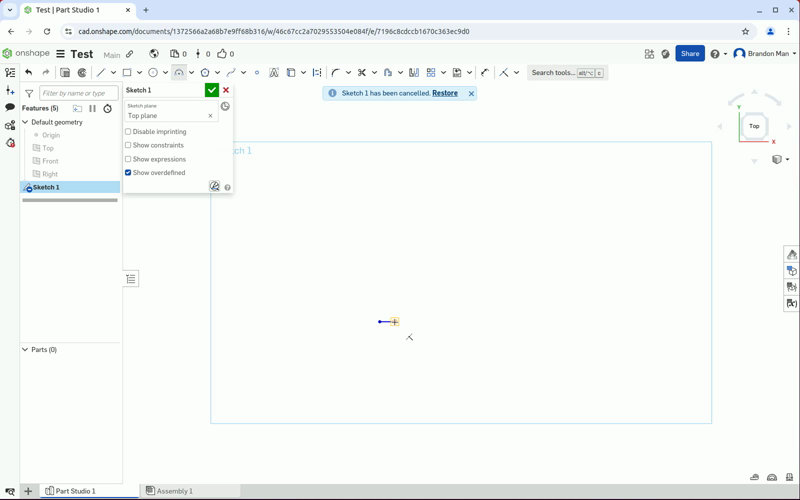
key_down(shift)
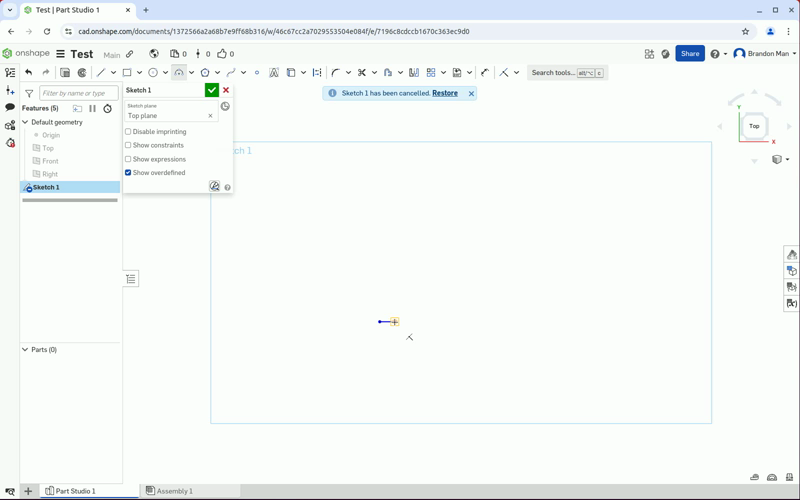
mouse_move(388, 243)
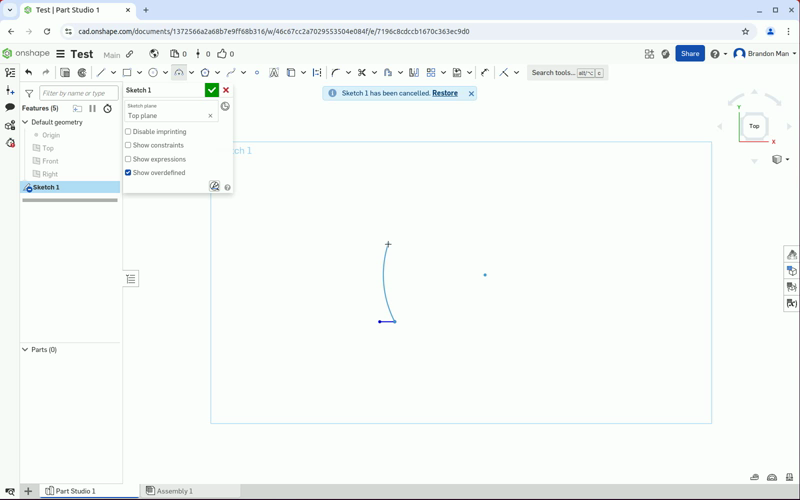
click(388, 243)
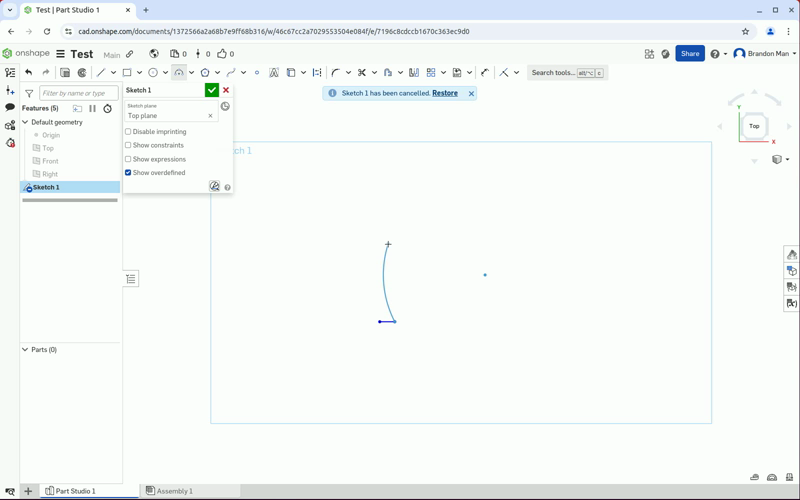
mouse_move(426, 279)
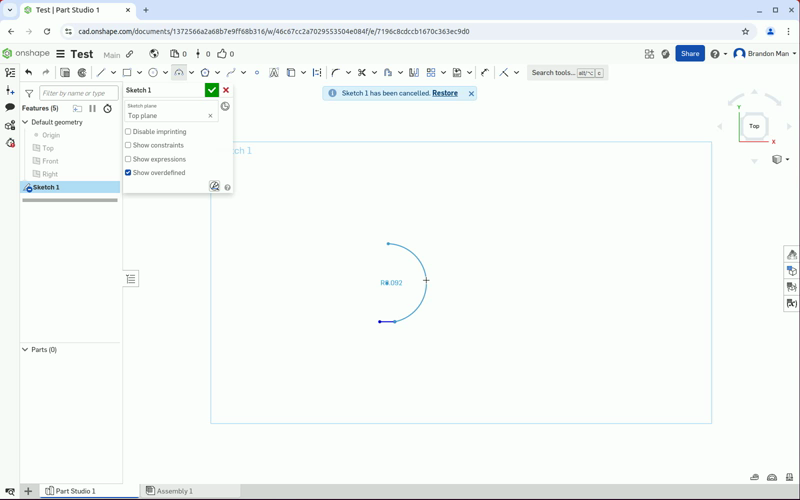
click(426, 279)
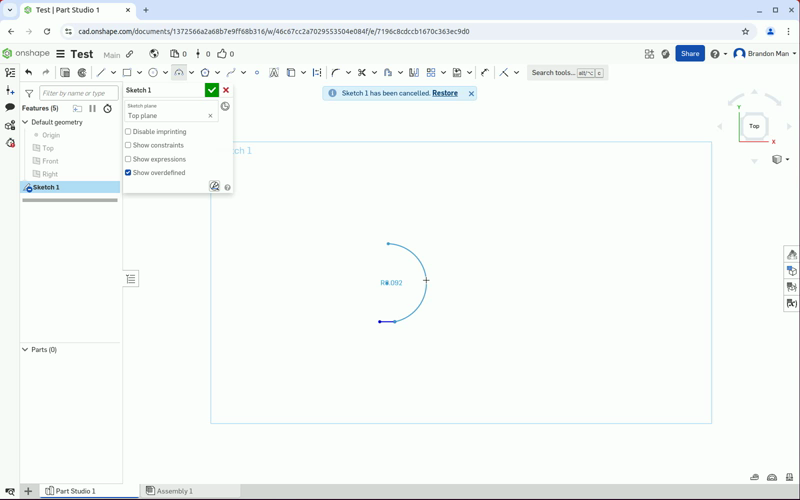
key_up(shift)
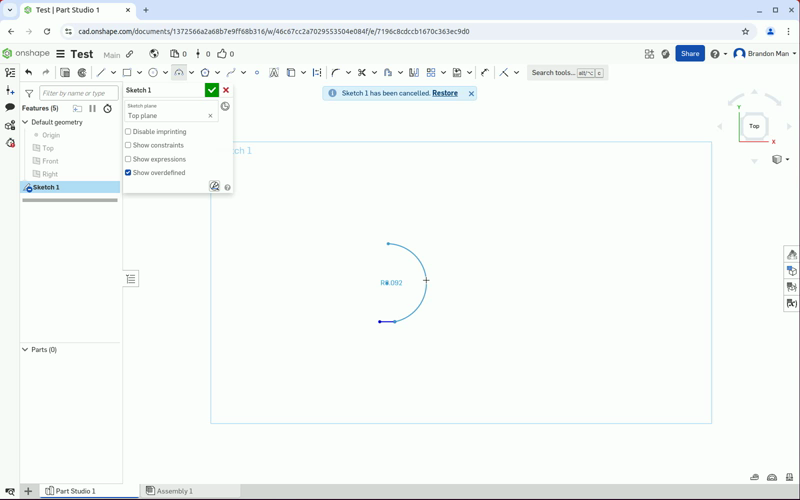
key(esc)
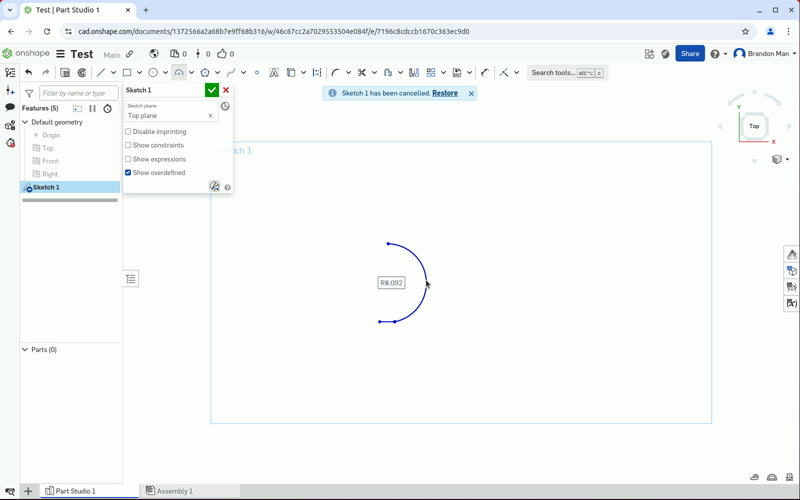
key(l)
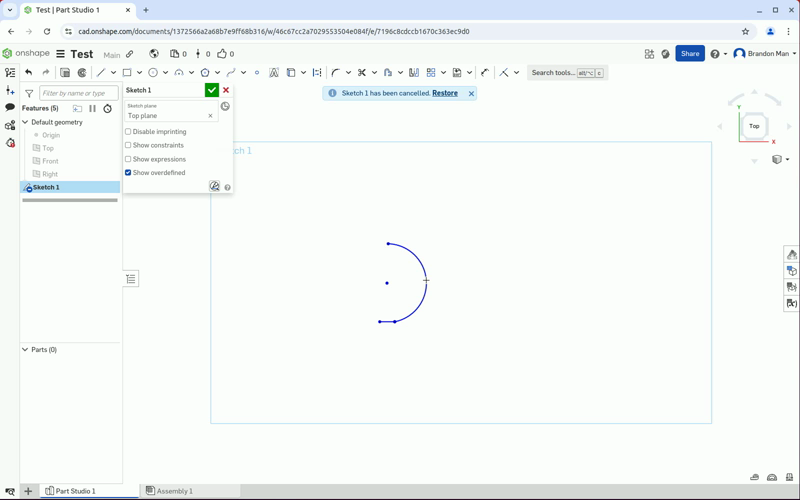
mouse_move(388, 243)
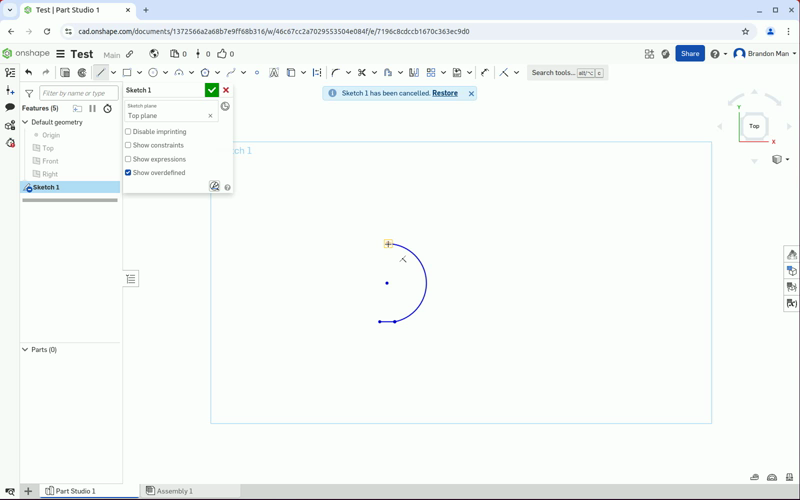
click(388, 243)
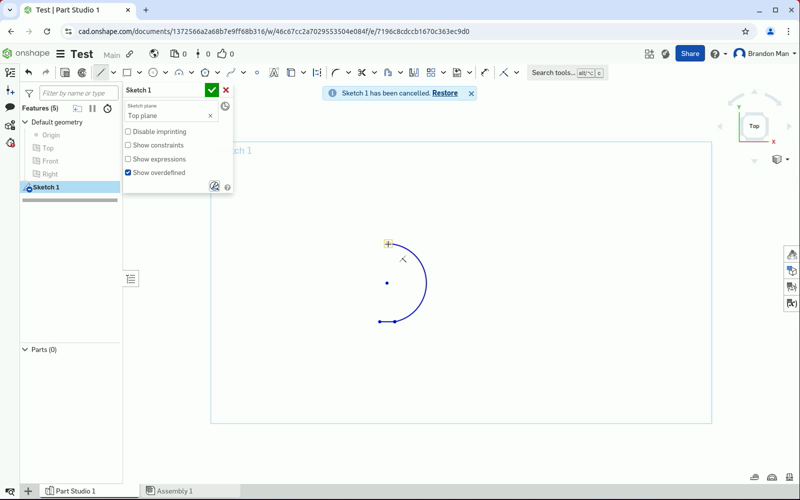
key_down(shift)
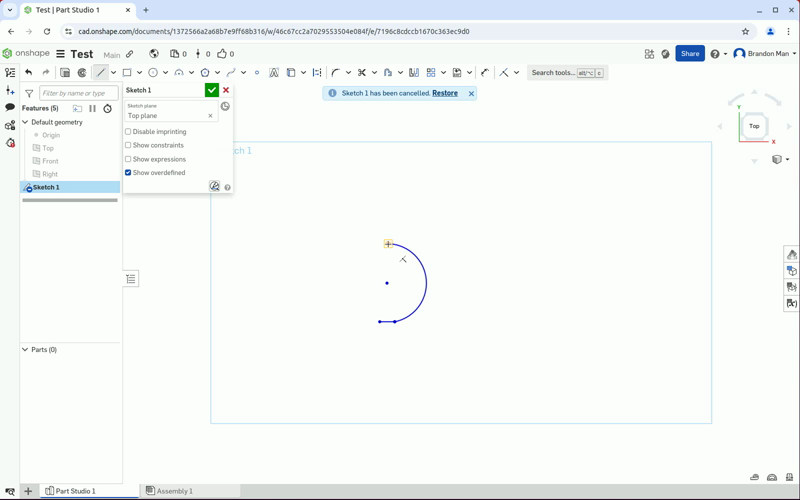
mouse_move(418, 243)
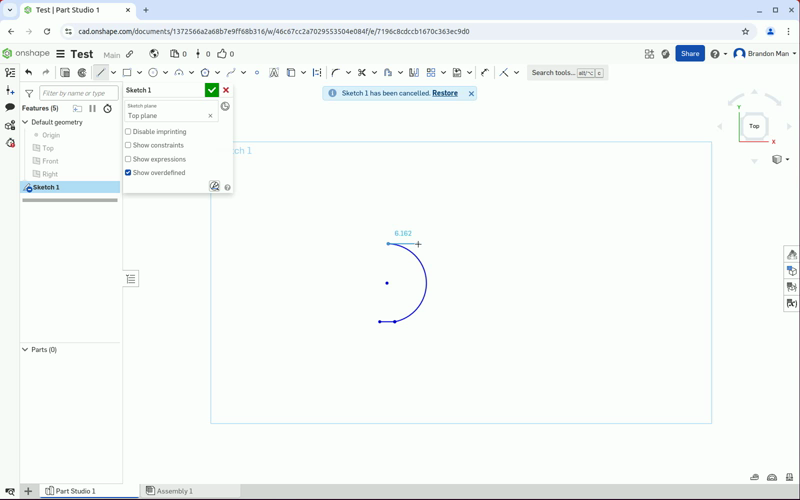
mouse_move(386, 243)
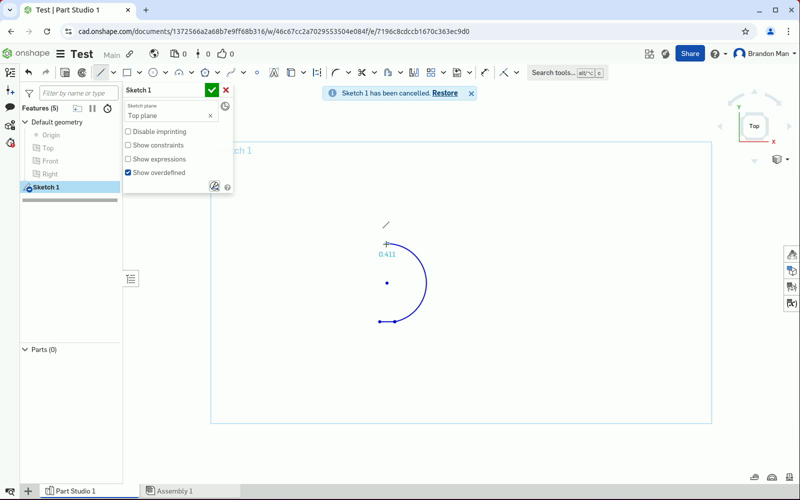
scroll(6)
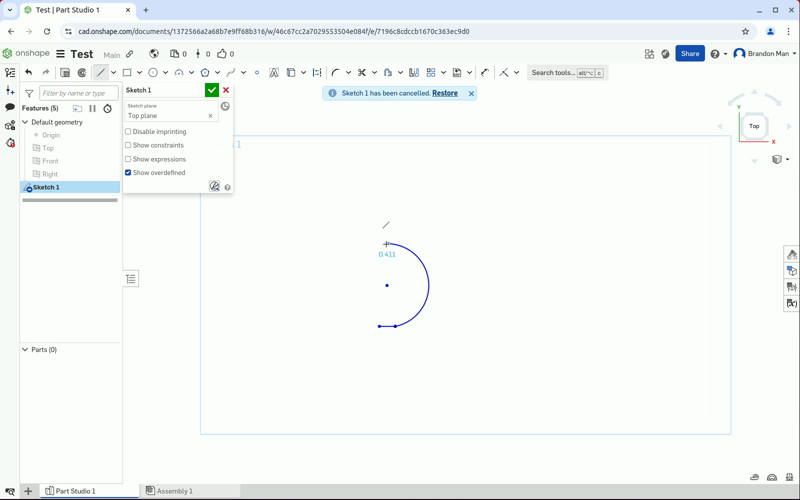
scroll(6)
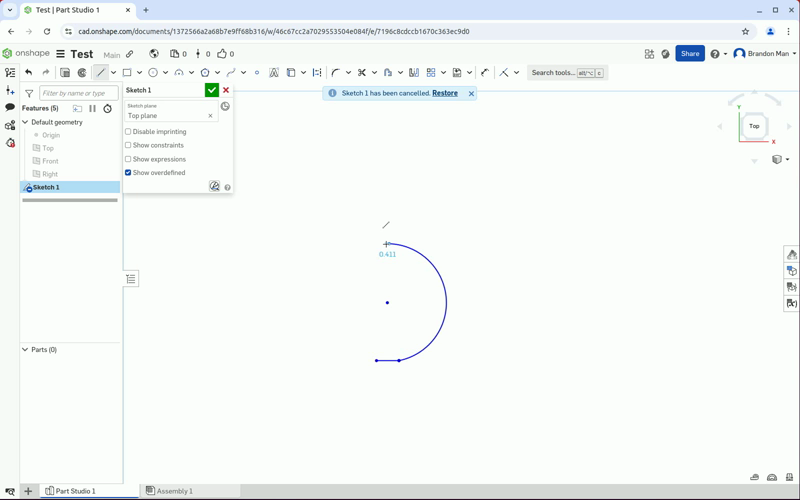
scroll(6)
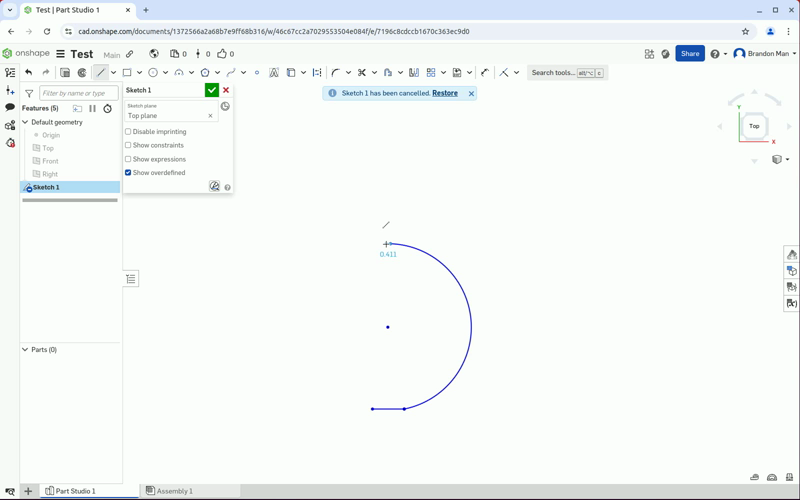
scroll(6)
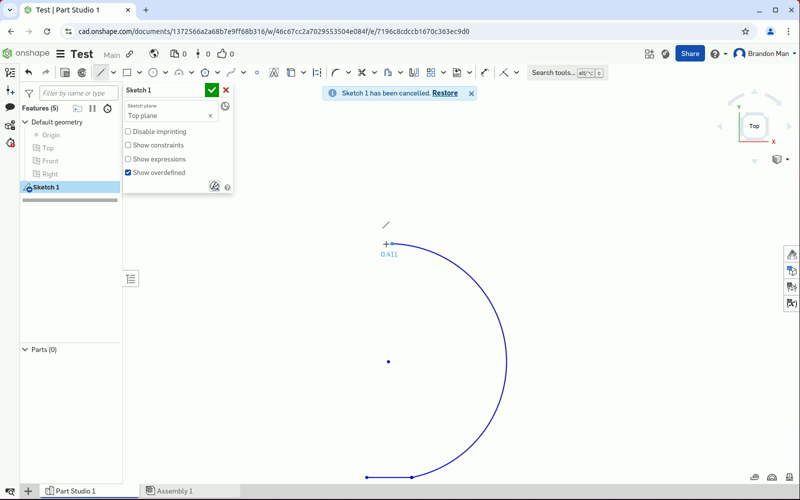
scroll(6)
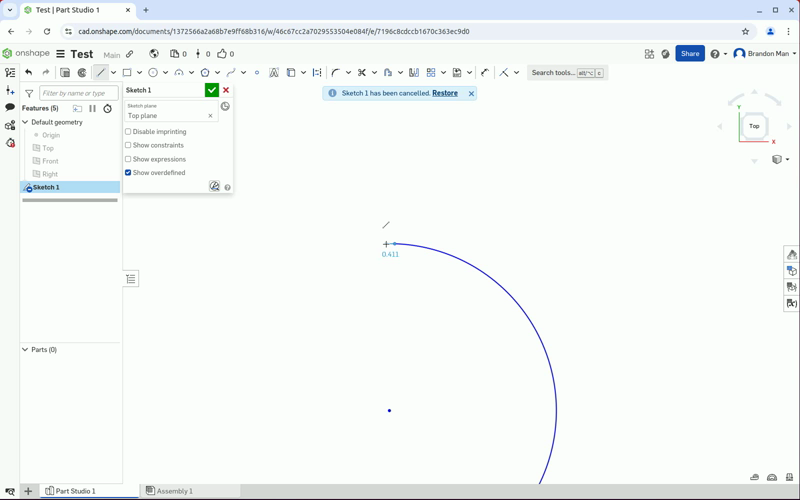
scroll(6)
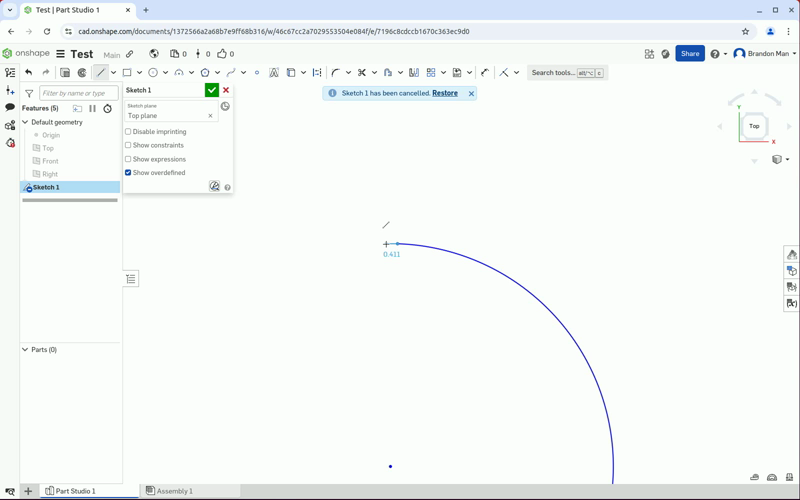
scroll(6)
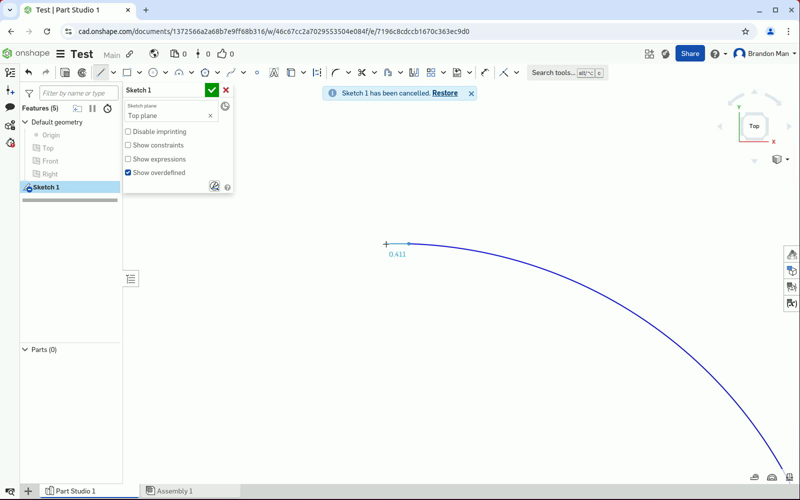
click(386, 243)
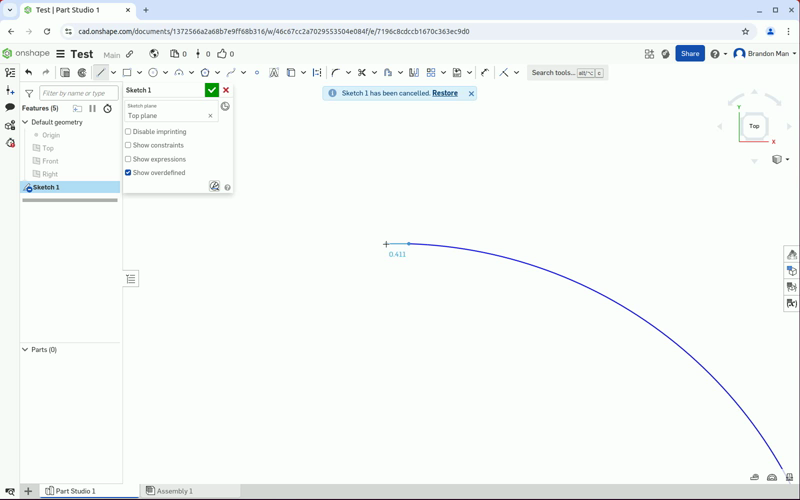
scroll(-6)
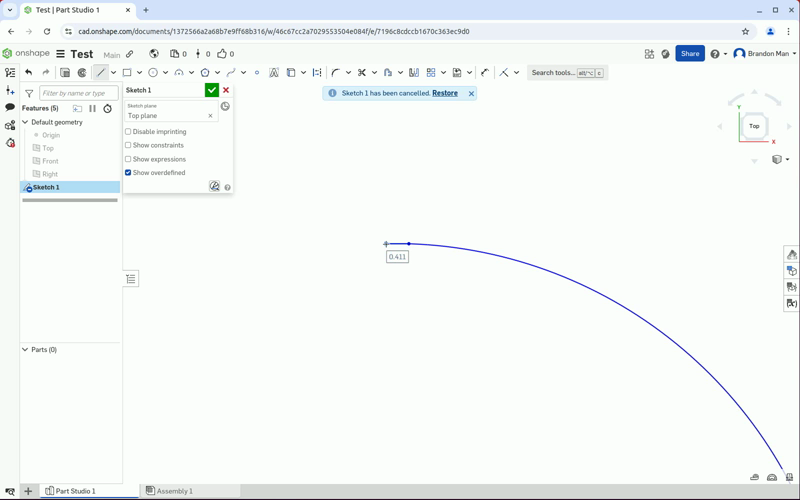
scroll(-6)
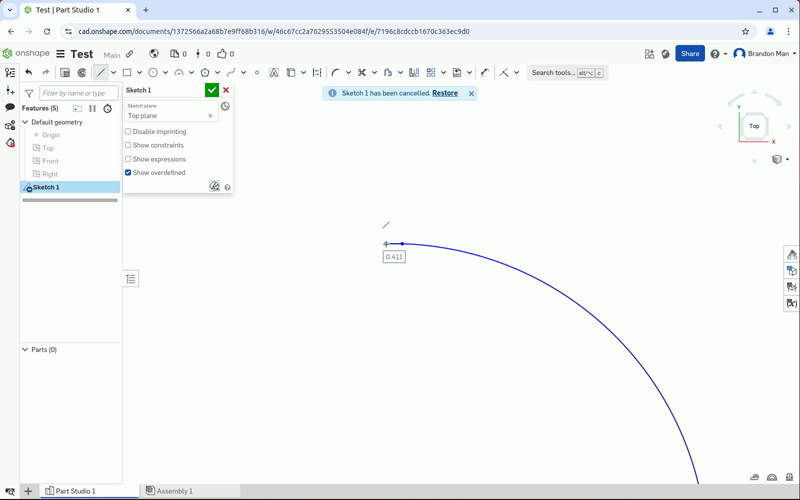
scroll(-6)
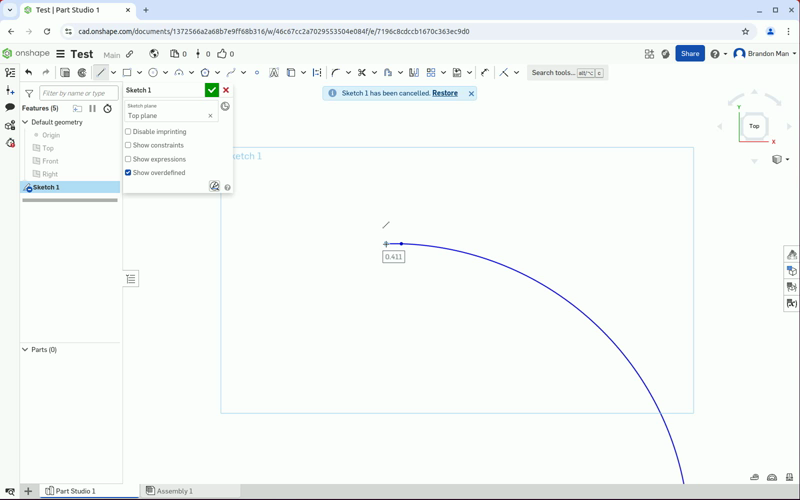
scroll(-6)
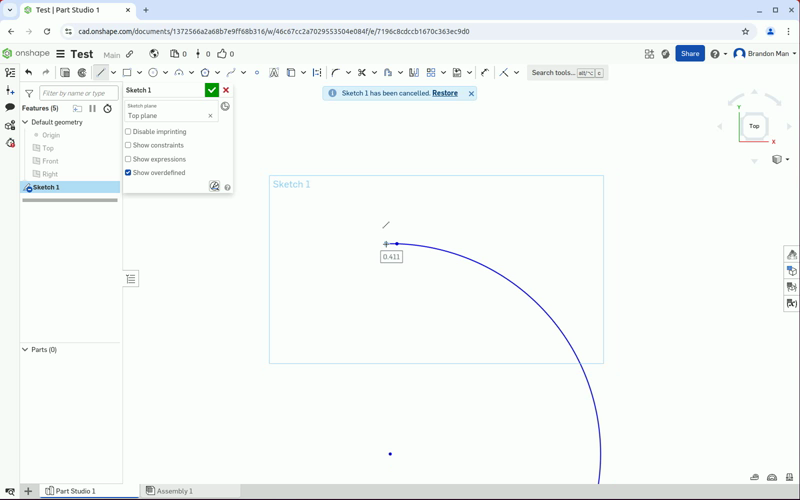
scroll(-6)
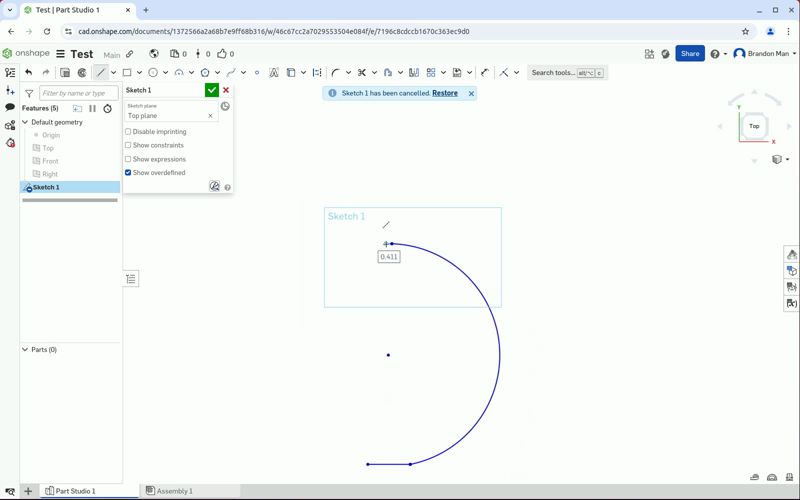
scroll(-6)
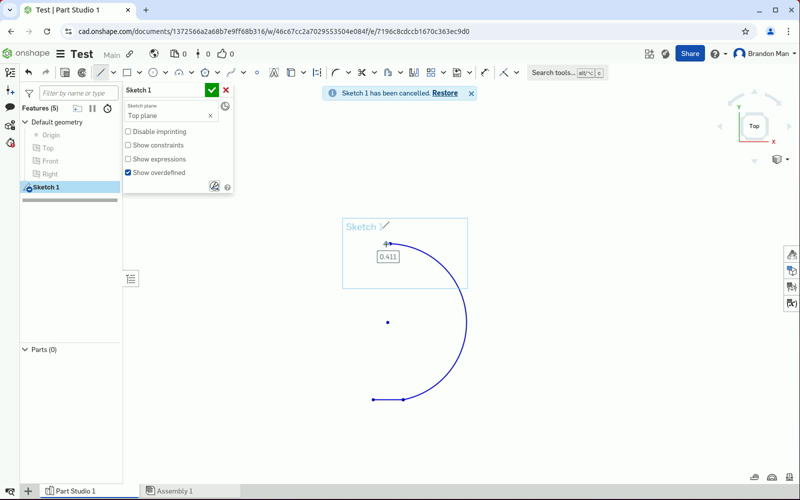
scroll(-6)
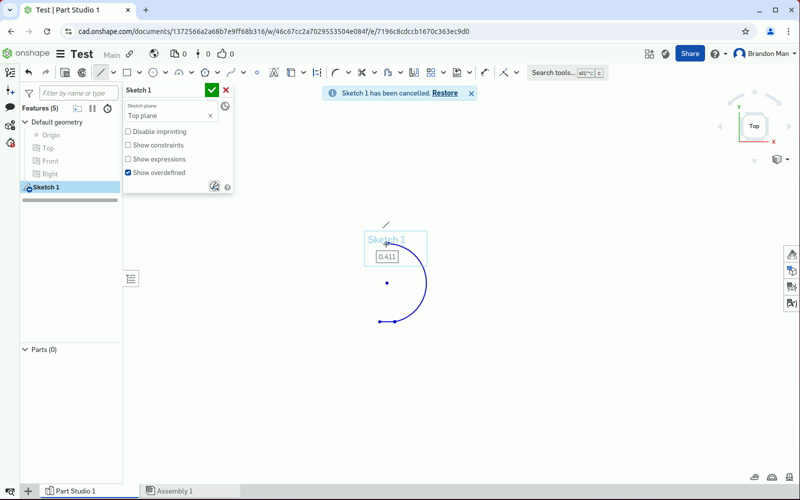
key_up(shift)
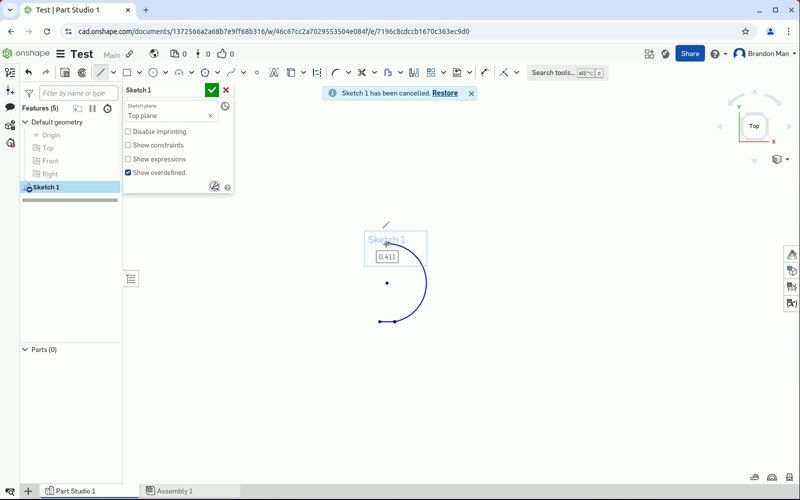
key(esc)
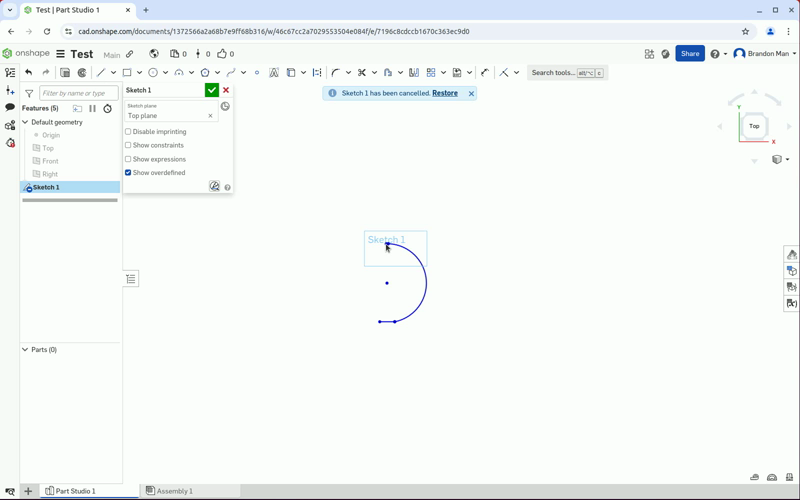
key(a)
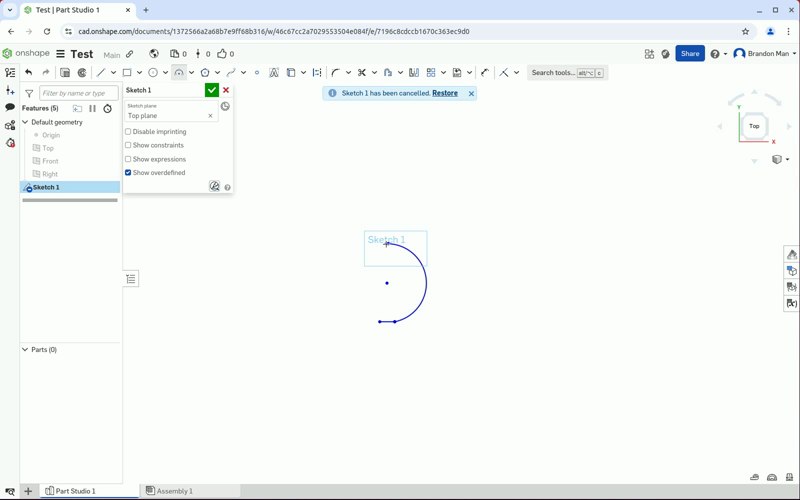
mouse_move(386, 243)
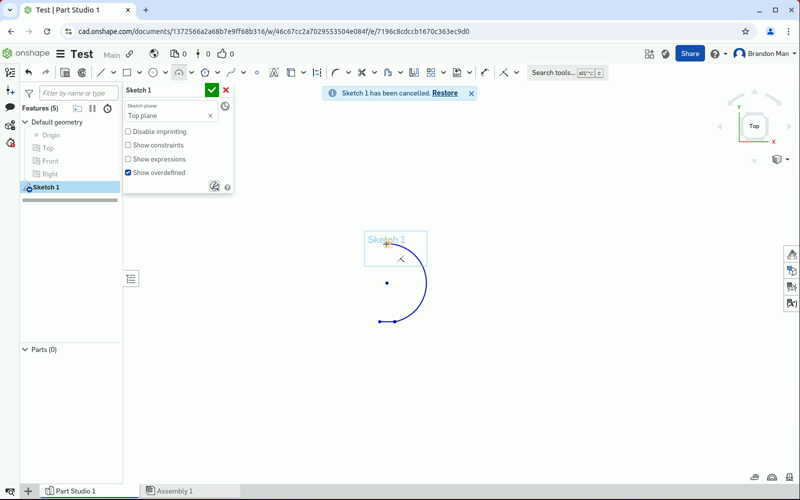
scroll(6)
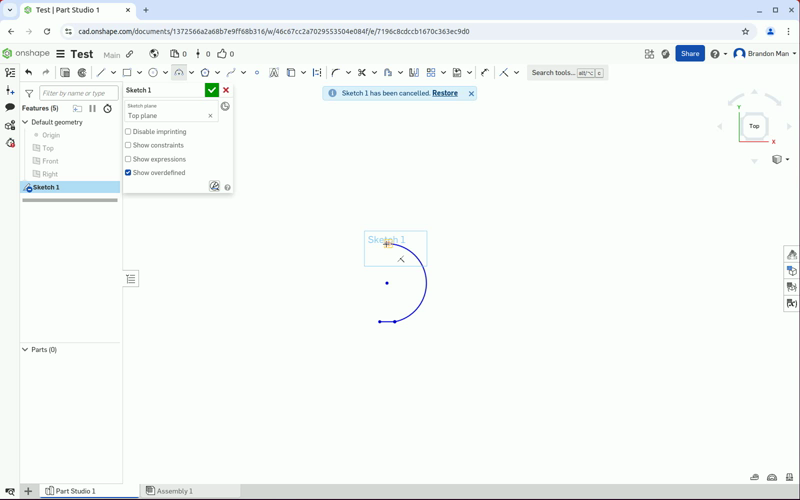
scroll(6)
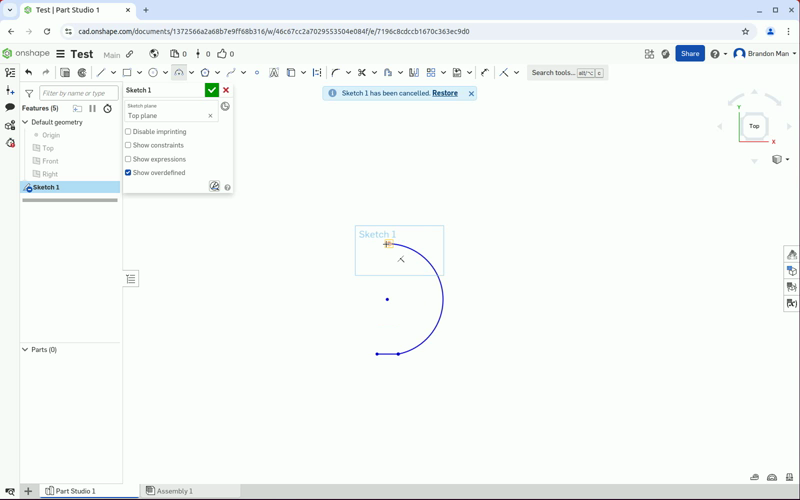
scroll(6)
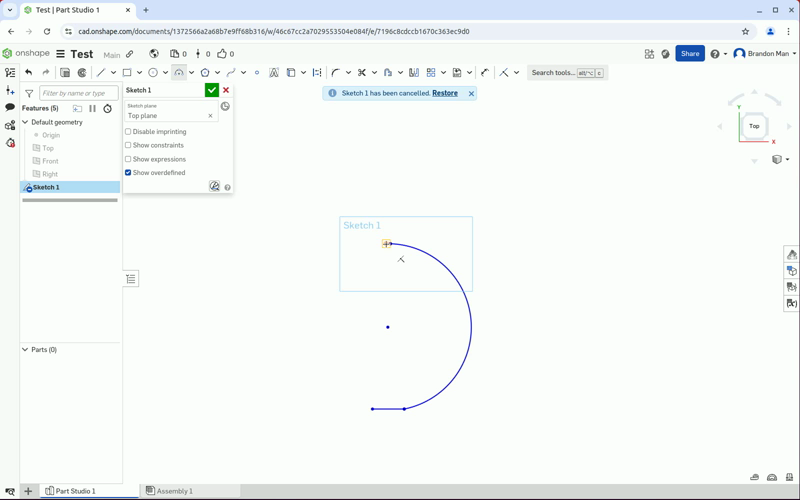
scroll(6)
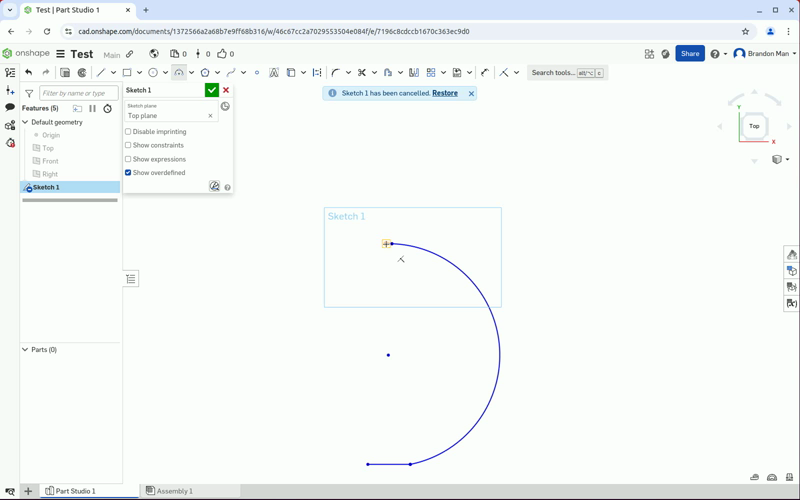
scroll(6)
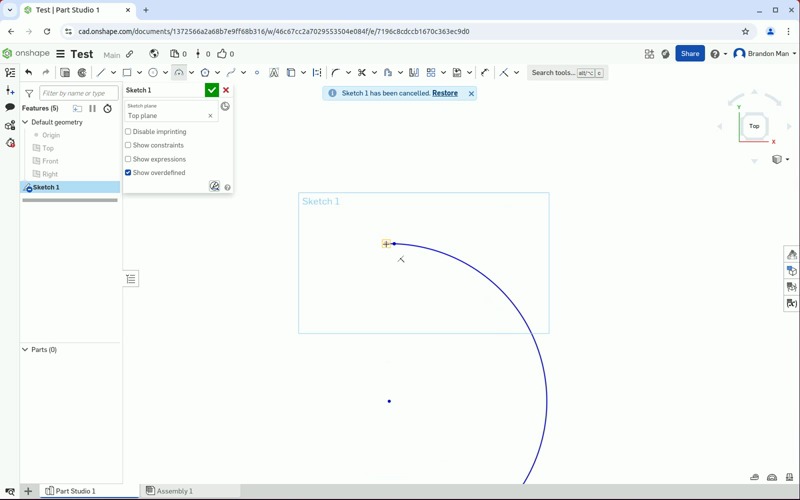
scroll(6)
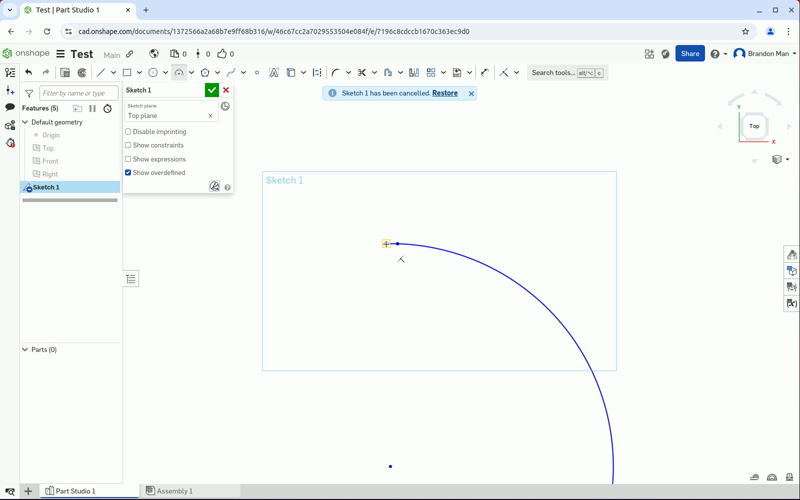
scroll(6)
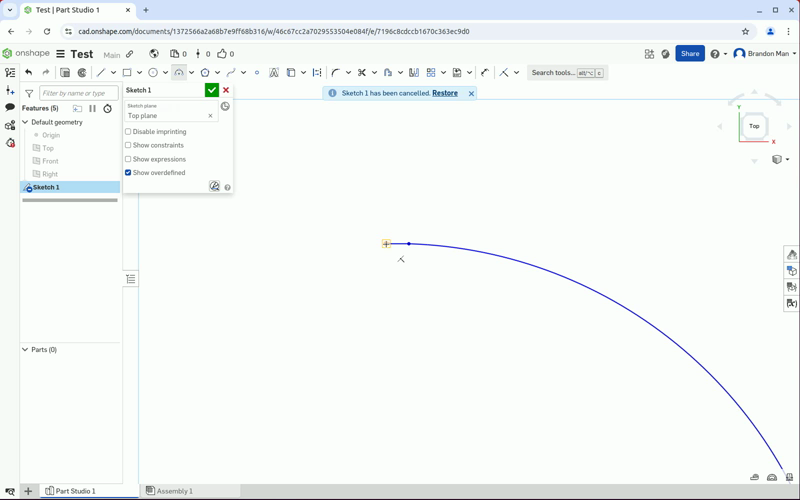
click(386, 243)
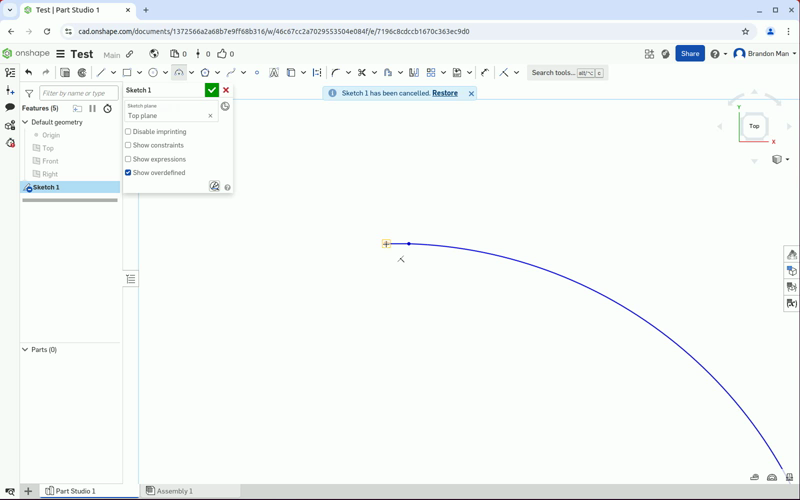
scroll(-6)
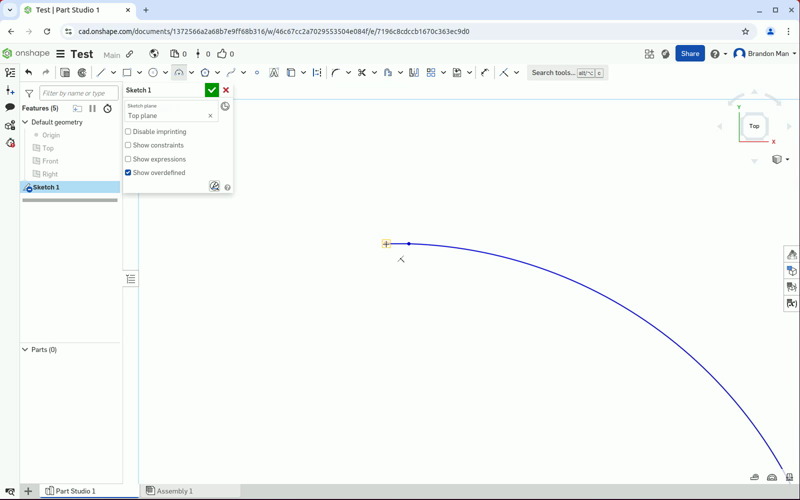
scroll(-6)
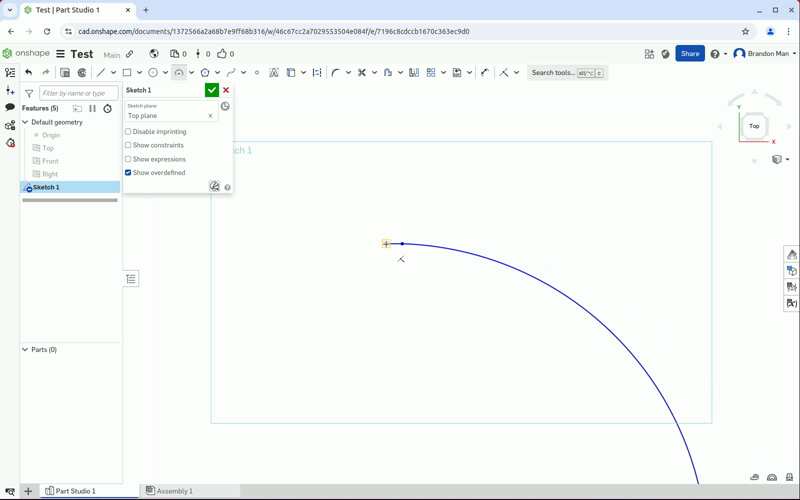
scroll(-6)
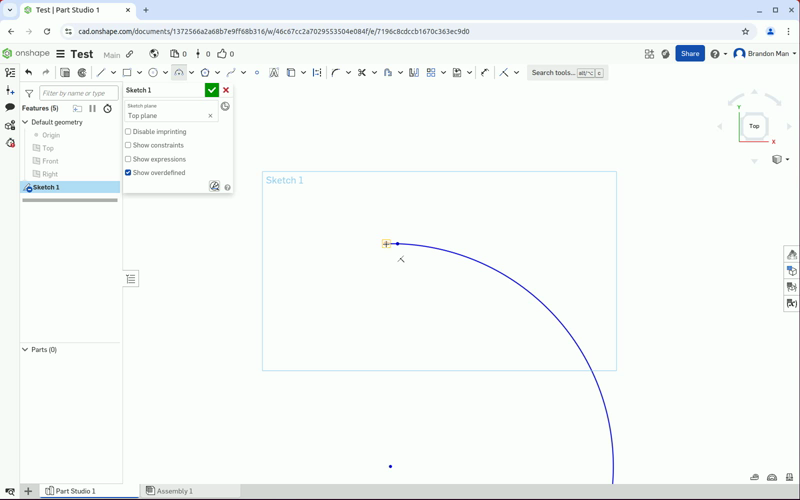
scroll(-6)
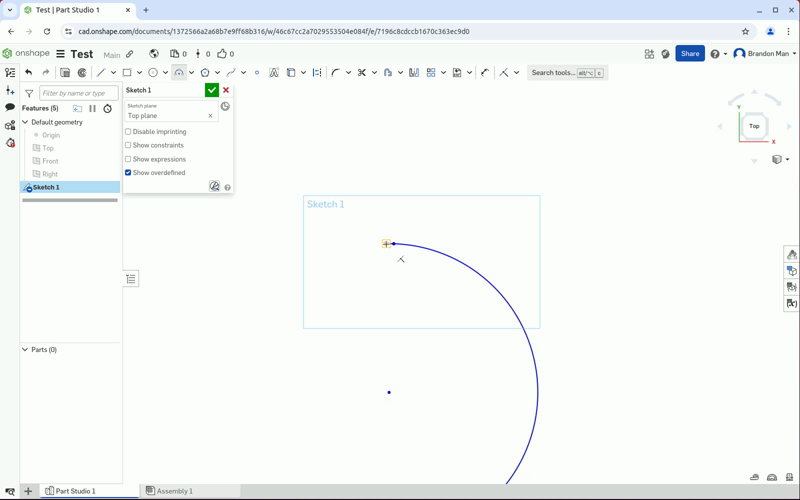
scroll(-6)
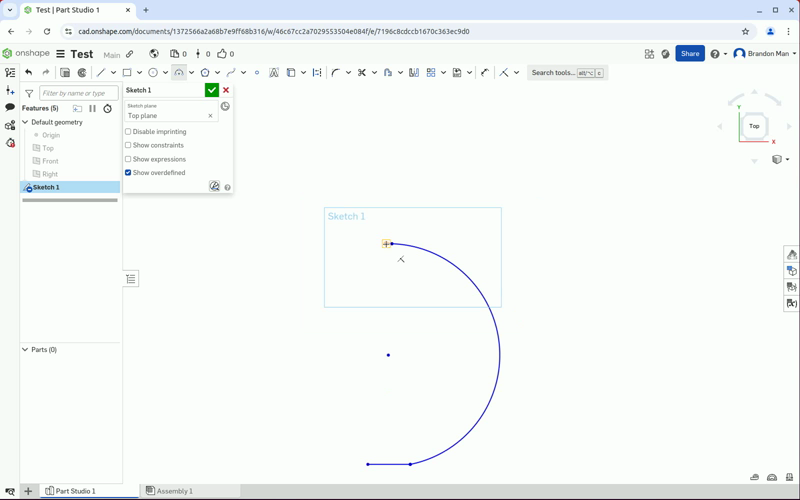
scroll(-6)
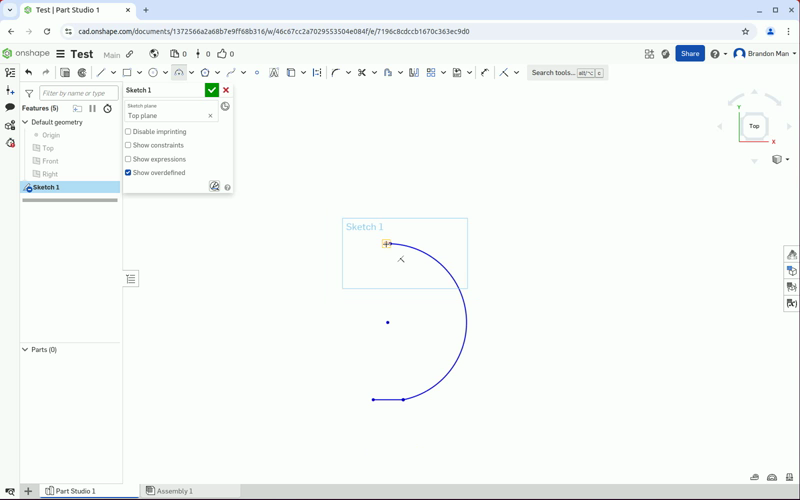
scroll(-6)
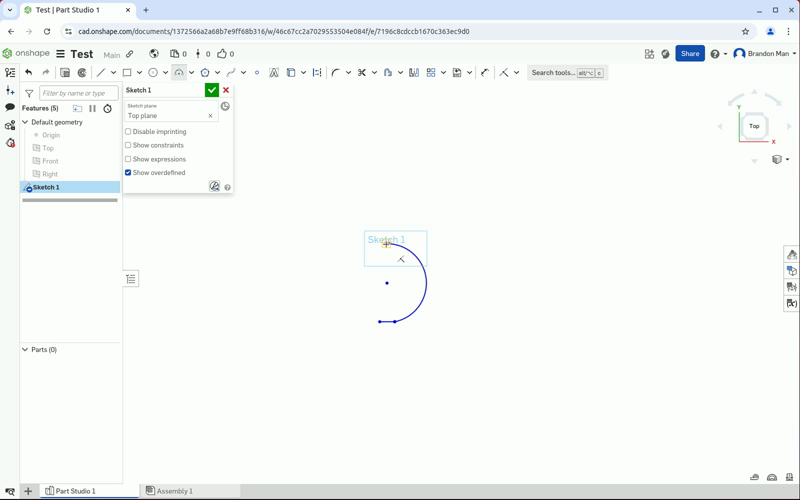
mouse_move(379, 321)
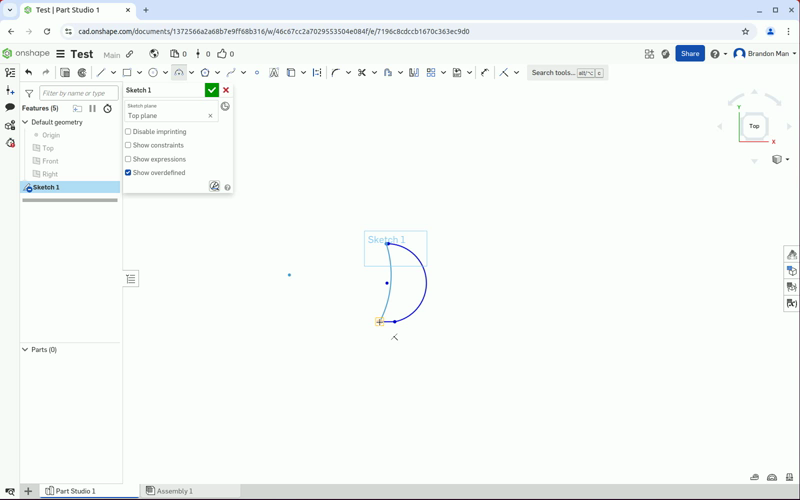
click(379, 321)
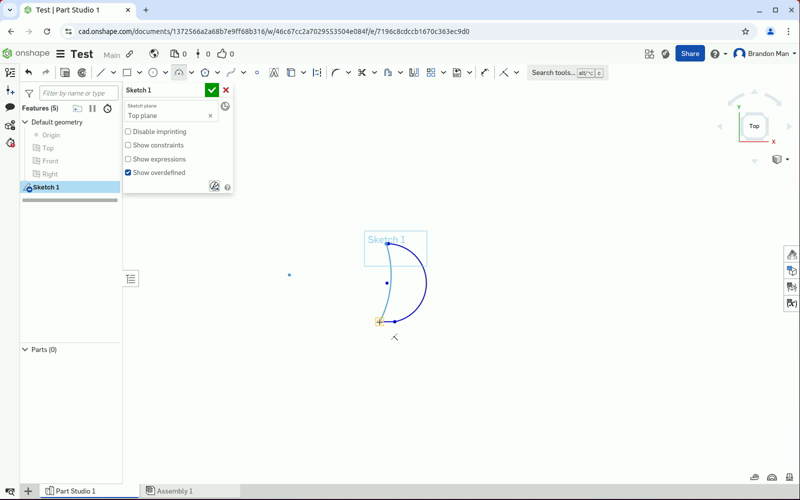
key_down(shift)
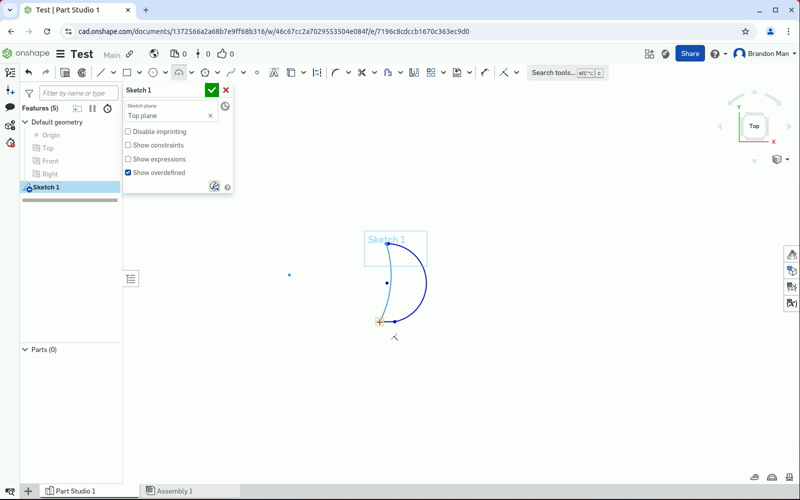
mouse_move(348, 279)
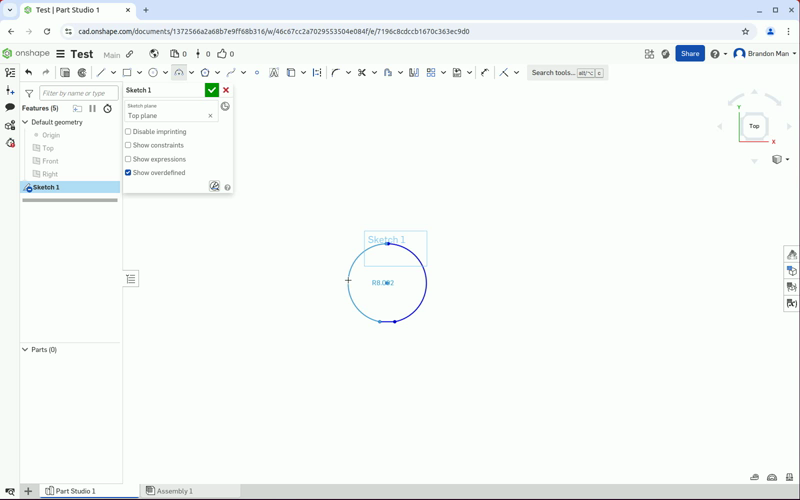
click(348, 279)
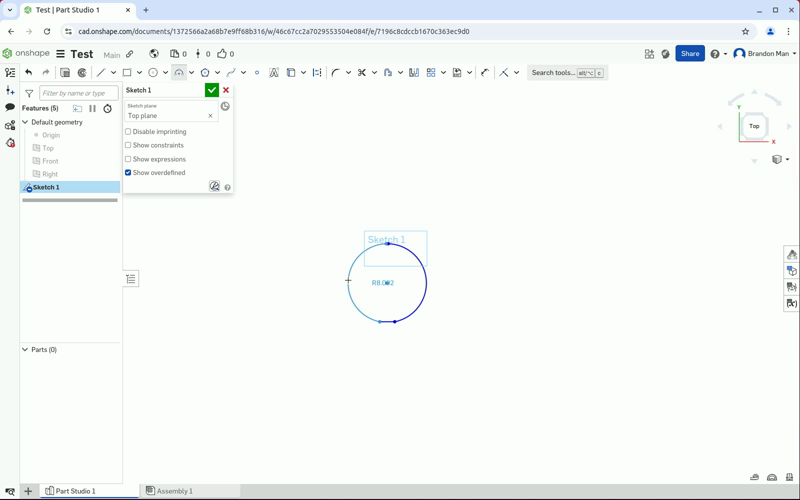
key_up(shift)
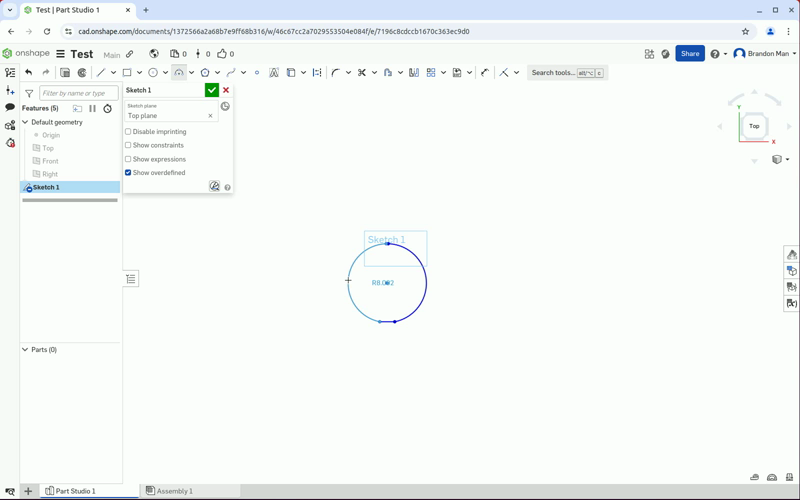
key(esc)
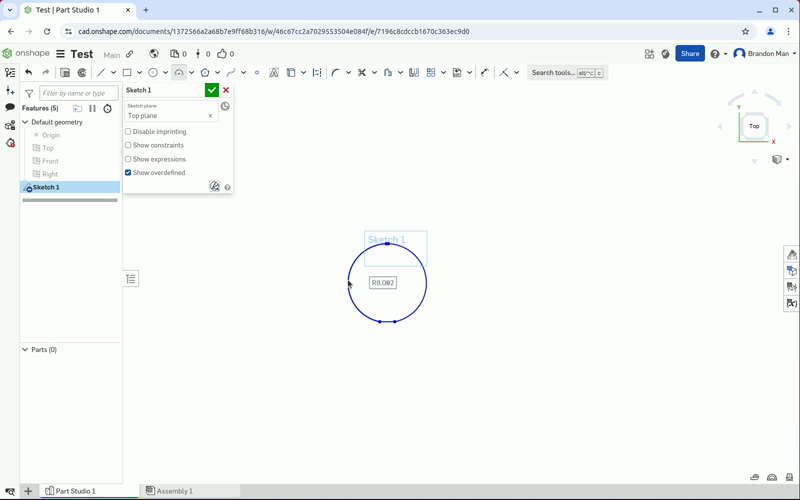
mouse_move(381, 314)
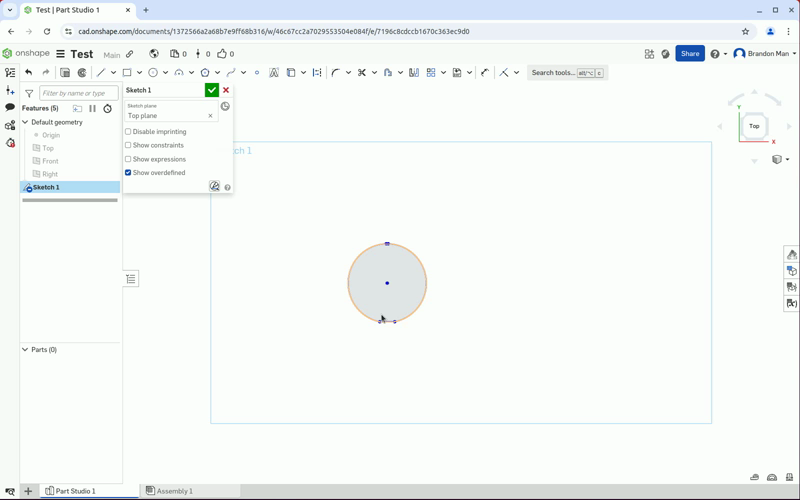
click(381, 314)
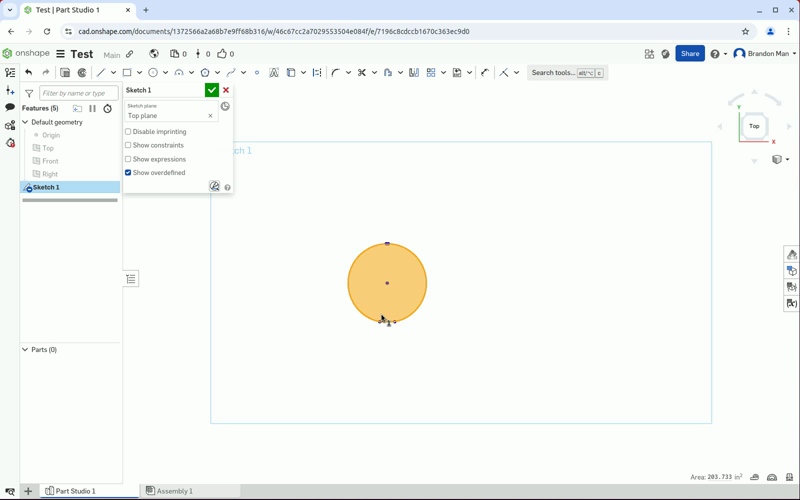
mouse_move(73, 352)
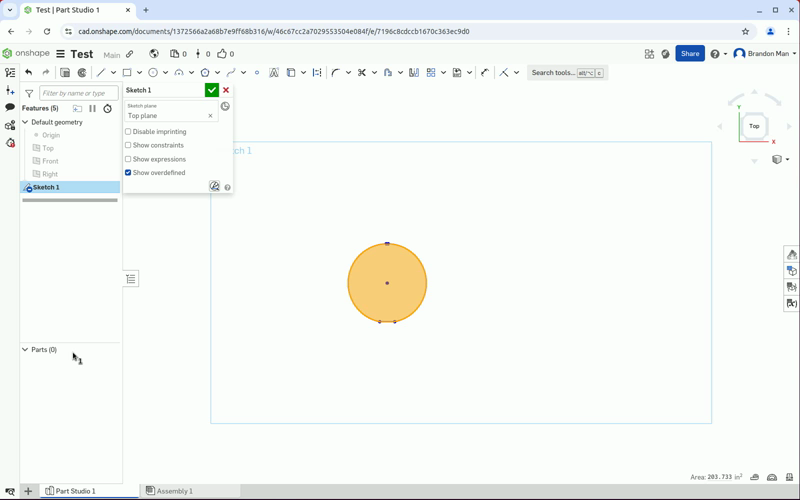
key(shift+y)
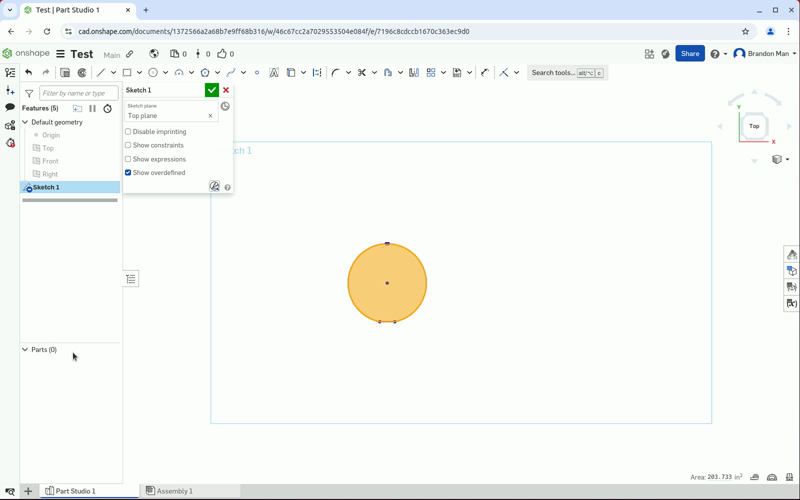
key(shift+e)
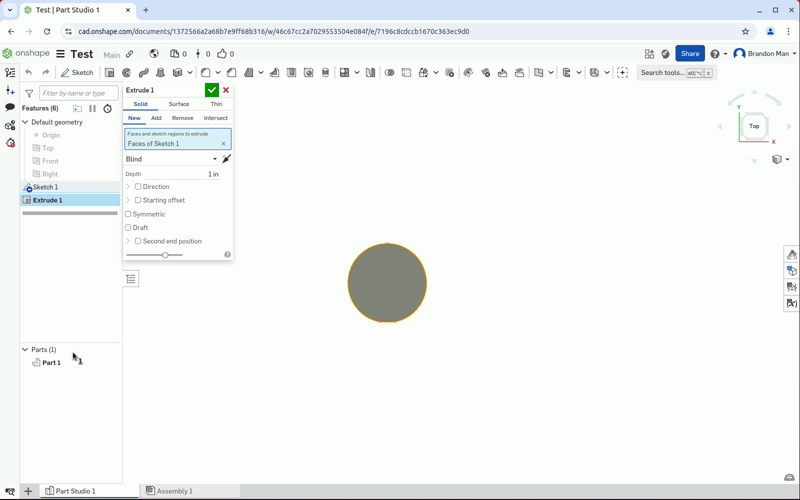
mouse_move(143, 106)
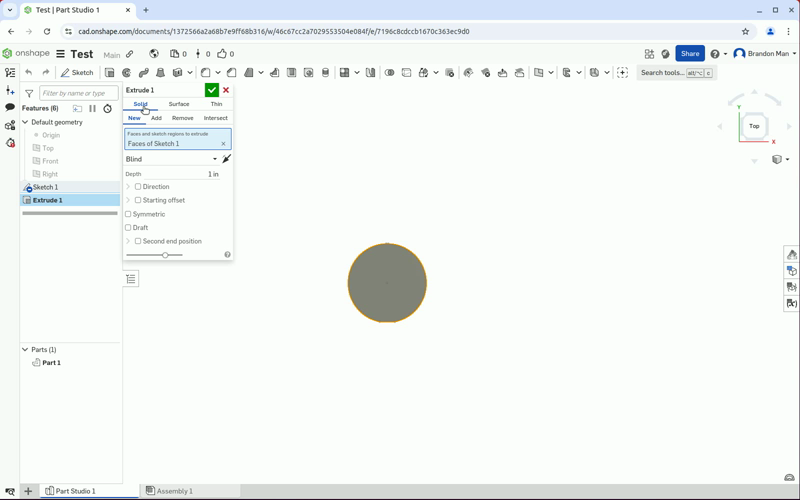
click(143, 106)
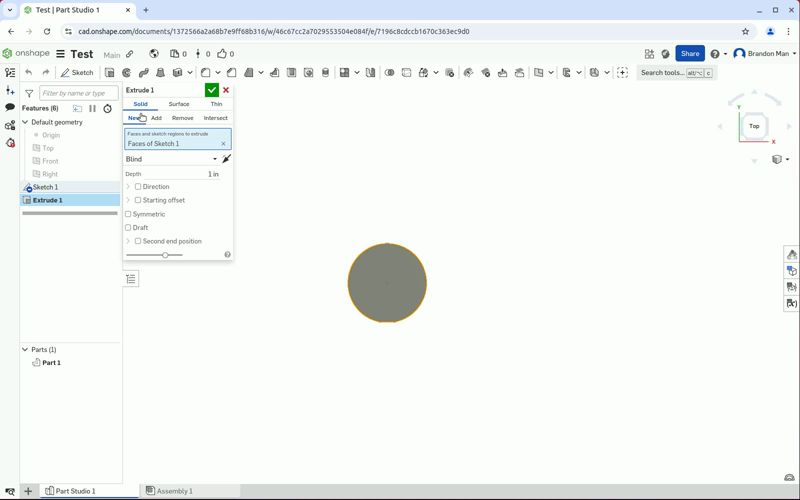
mouse_move(137, 120)
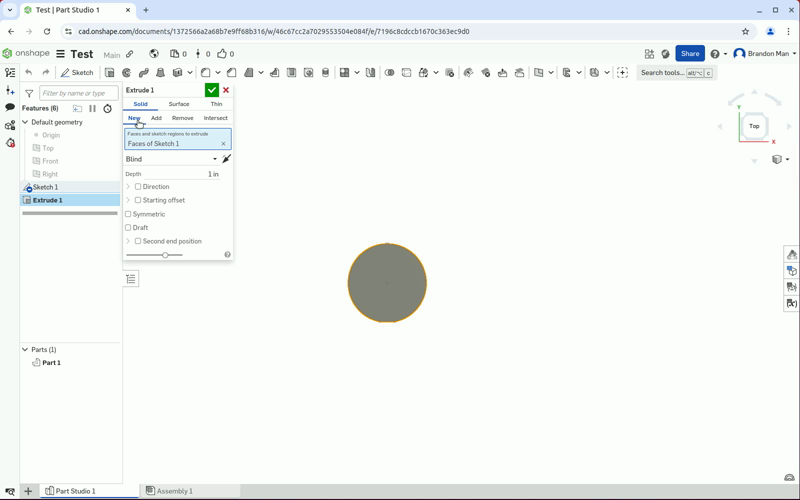
click(137, 120)
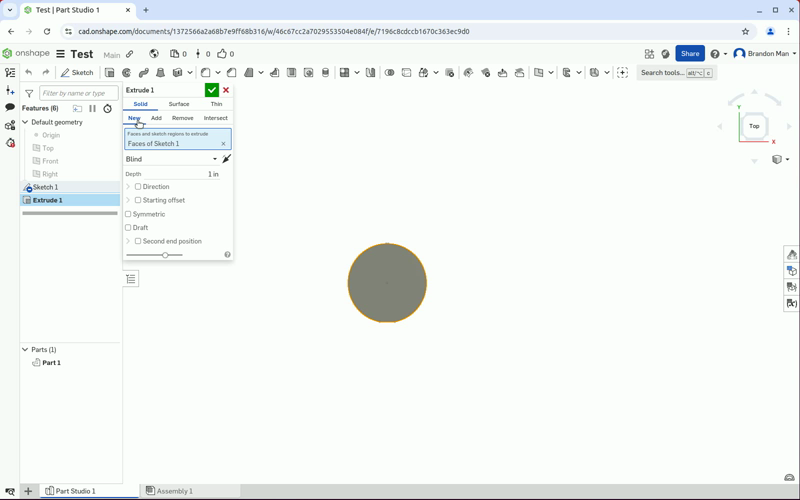
key(tab, 4)
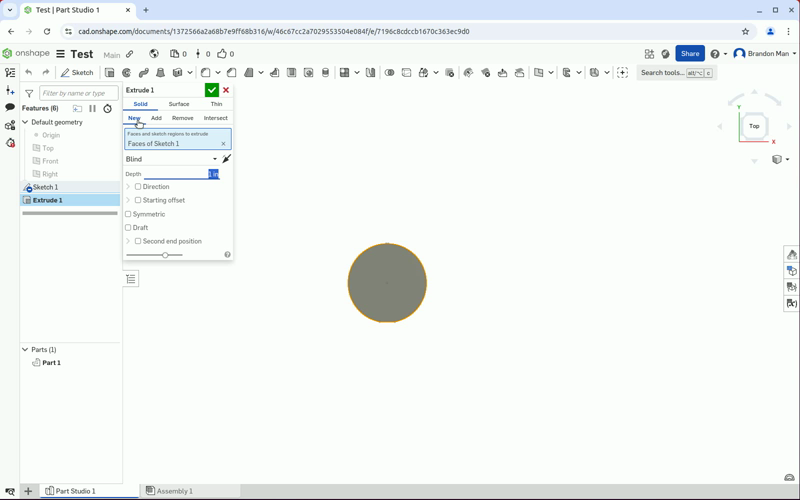
text(6.499)
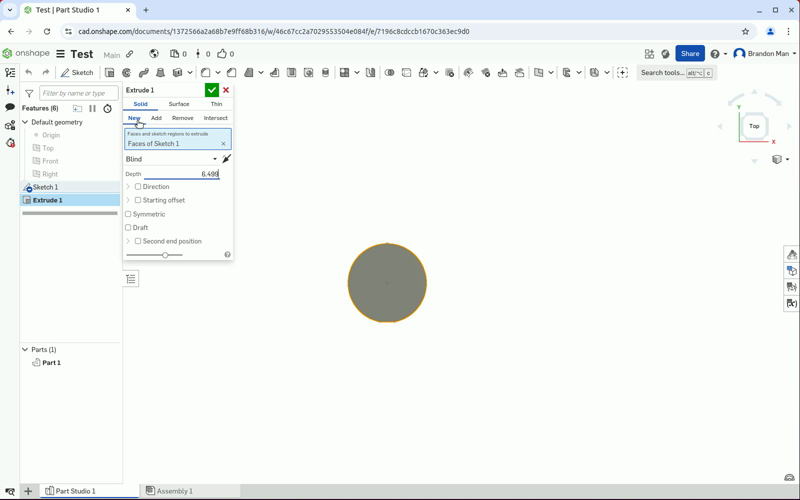
key(enter)
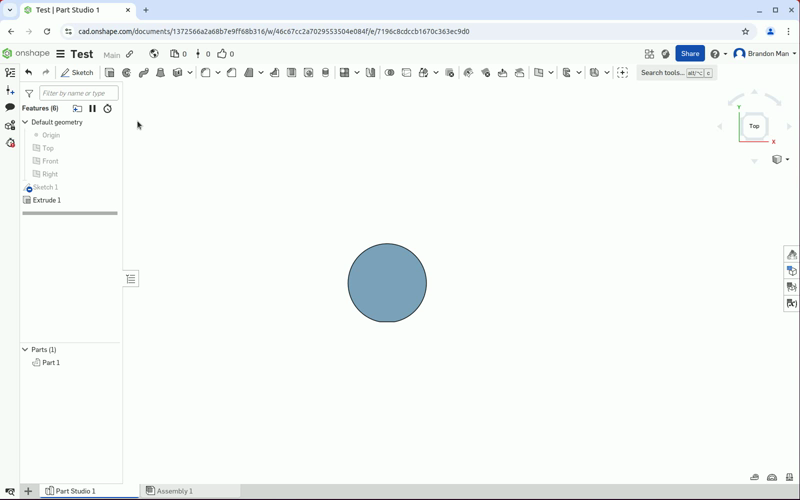
key(shift+h)
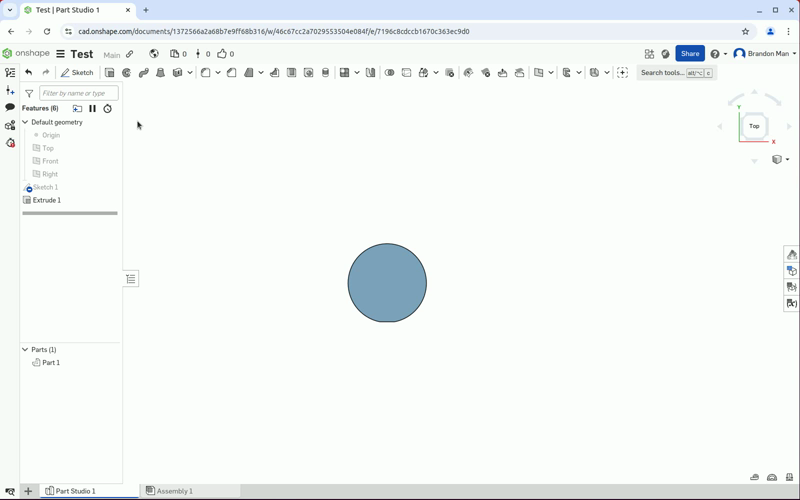
key(shift+h)
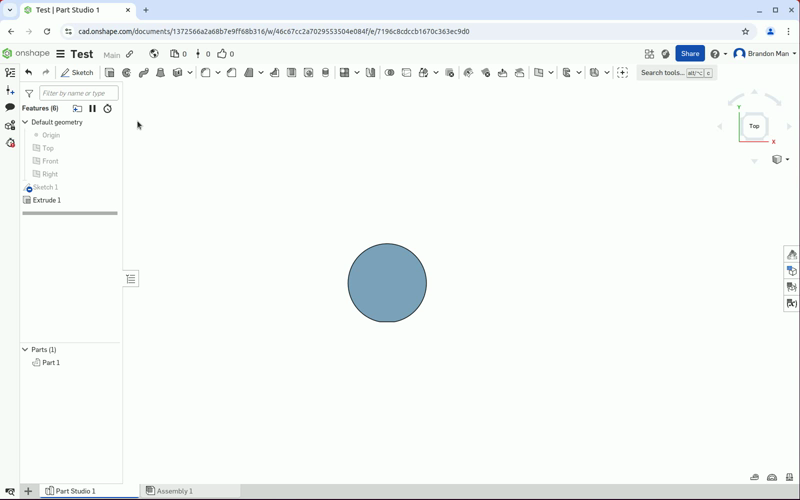
mouse_move(73, 189)
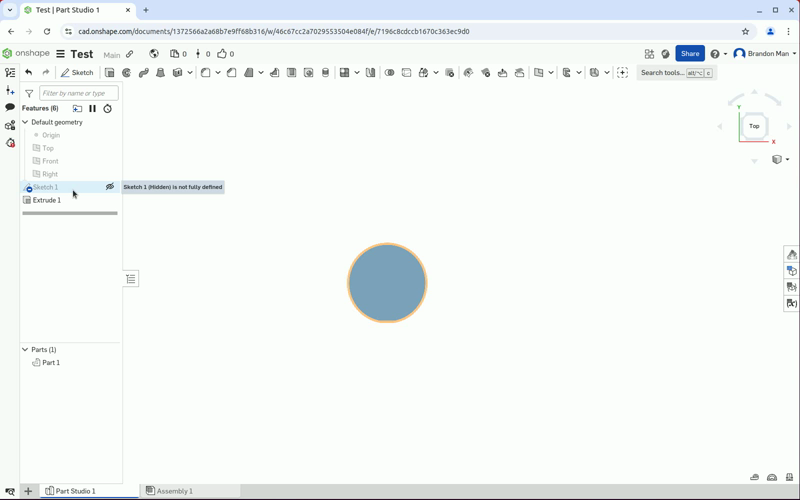
click(73, 189)
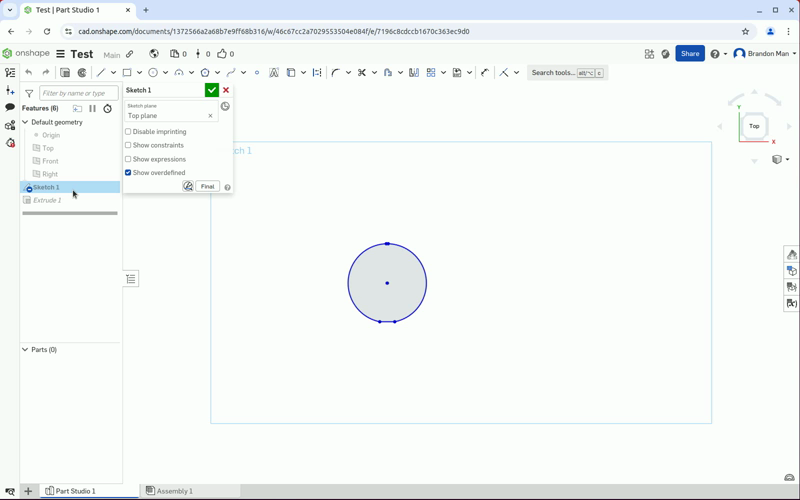
mouse_move(229, 92)
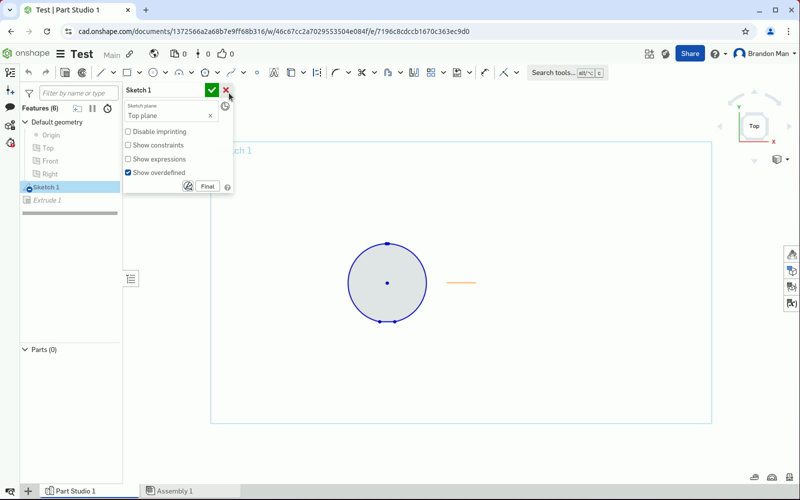
click(229, 92)
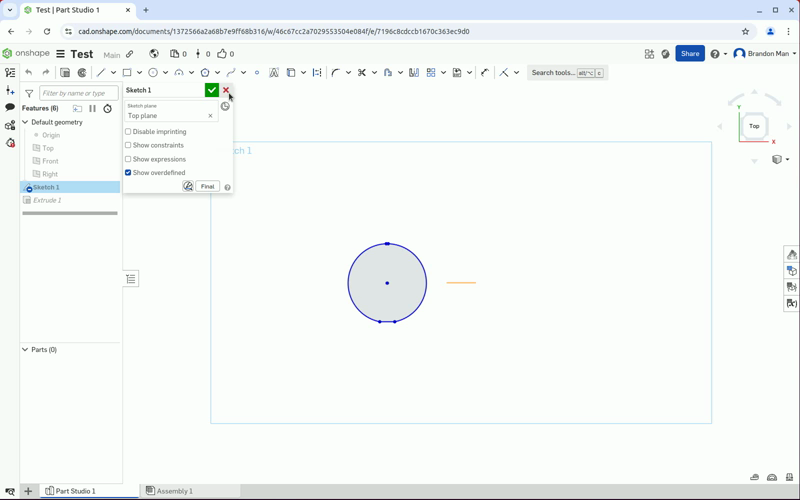
key(shift+s)
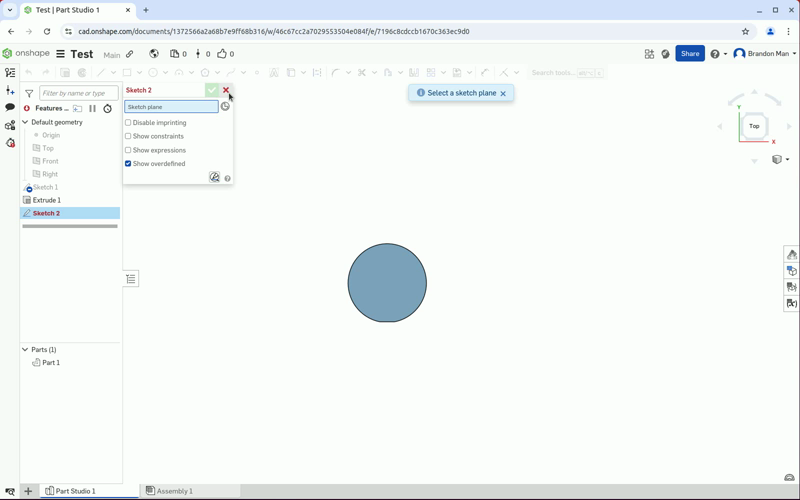
mouse_move(73, 150)
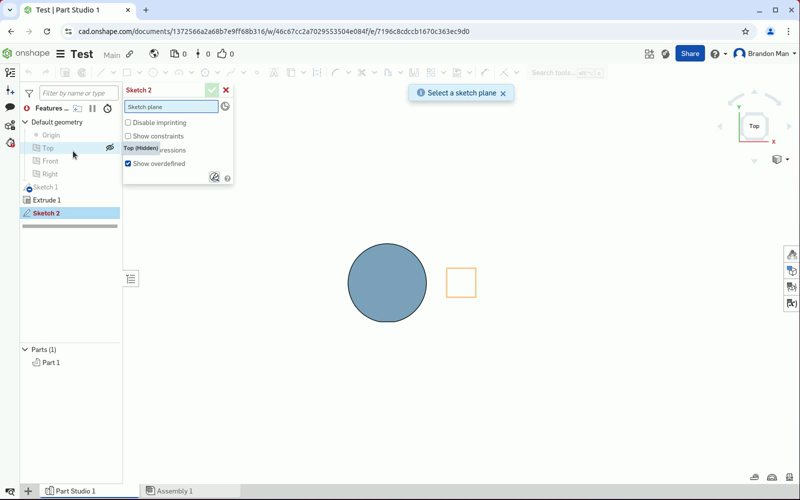
click(73, 150)
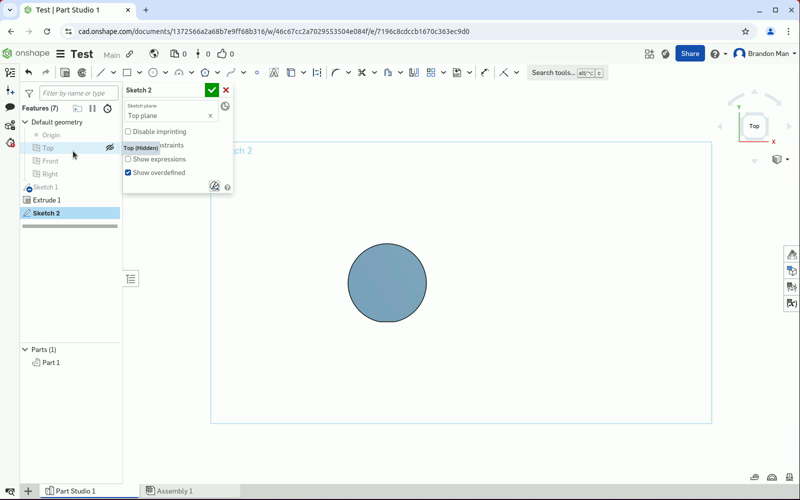
mouse_move(73, 352)
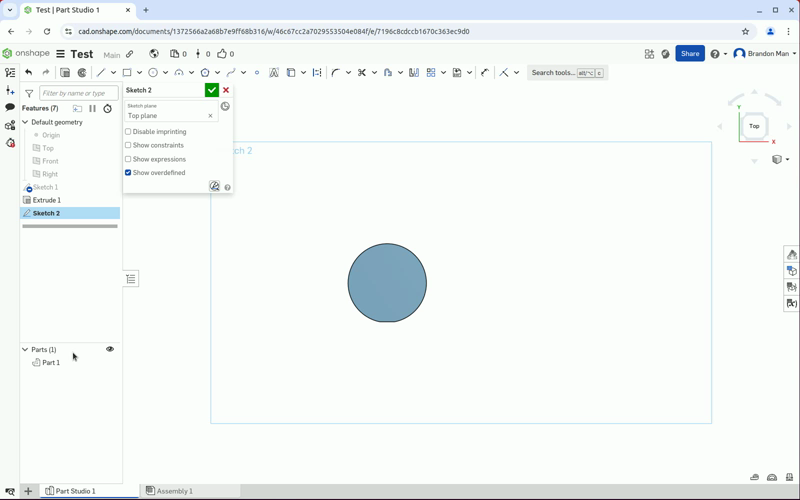
key(y)
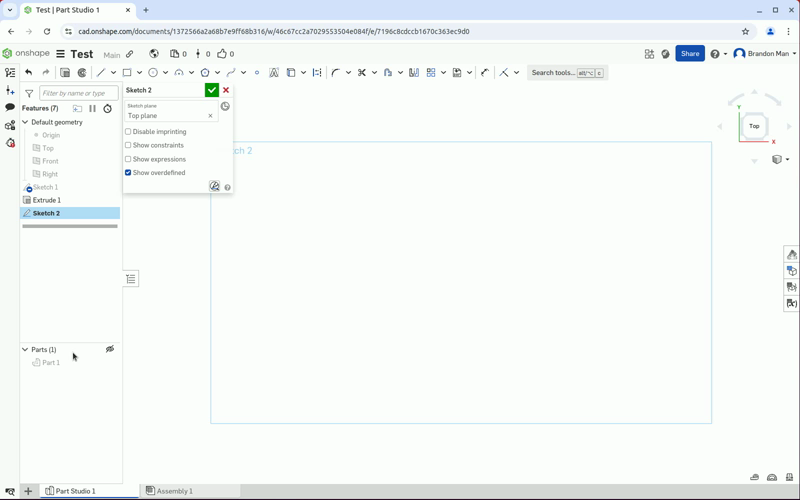
key(a)
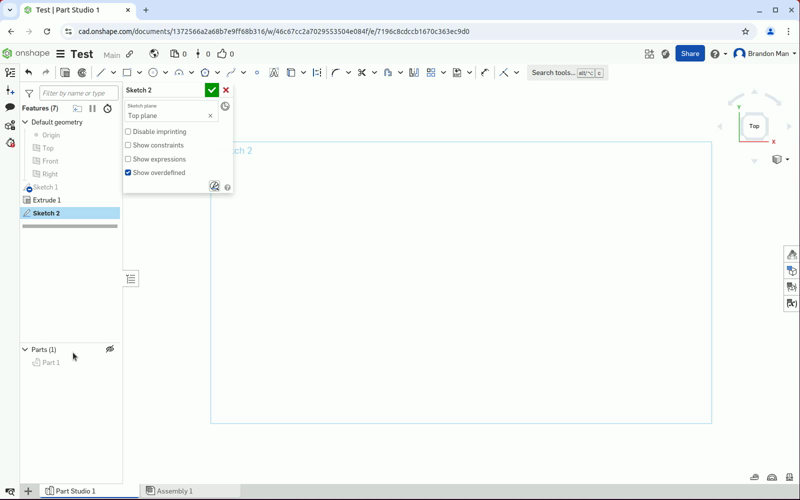
key_down(shift)
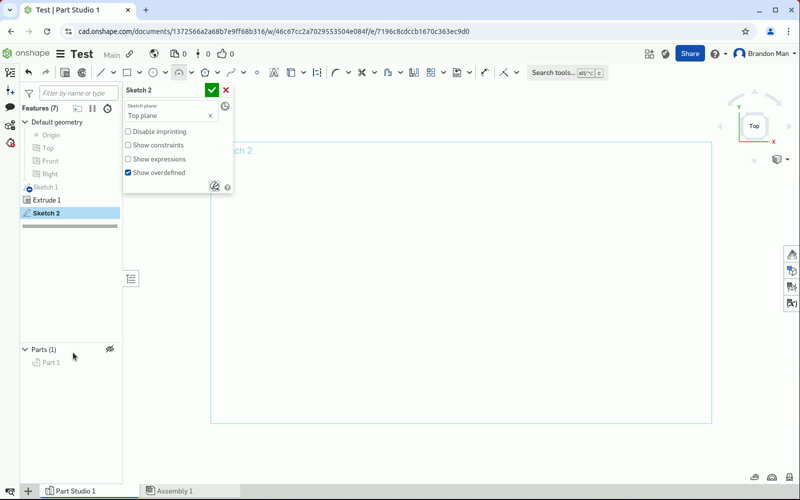
mouse_move(388, 244)
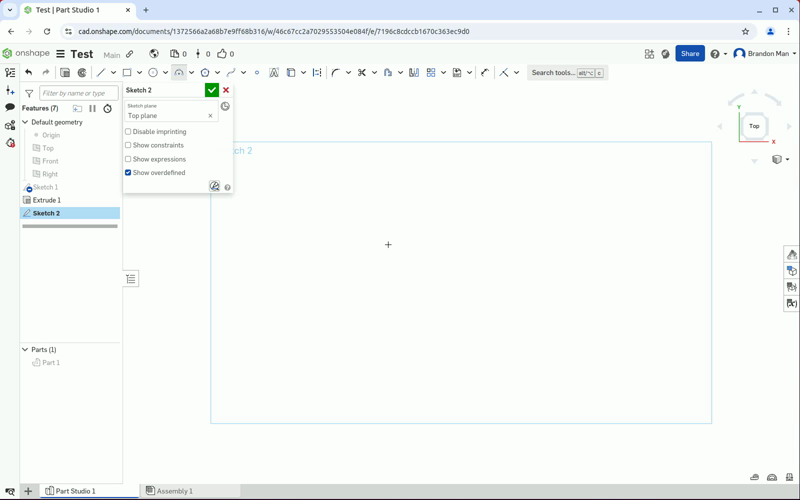
click(388, 244)
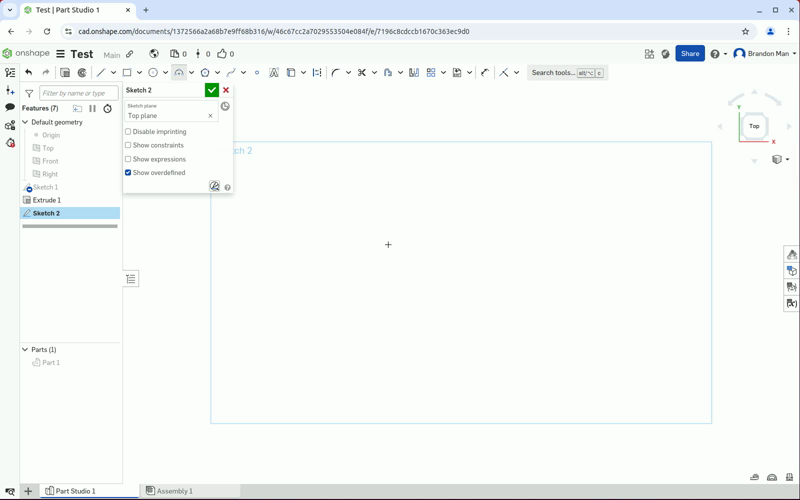
key_up(shift)
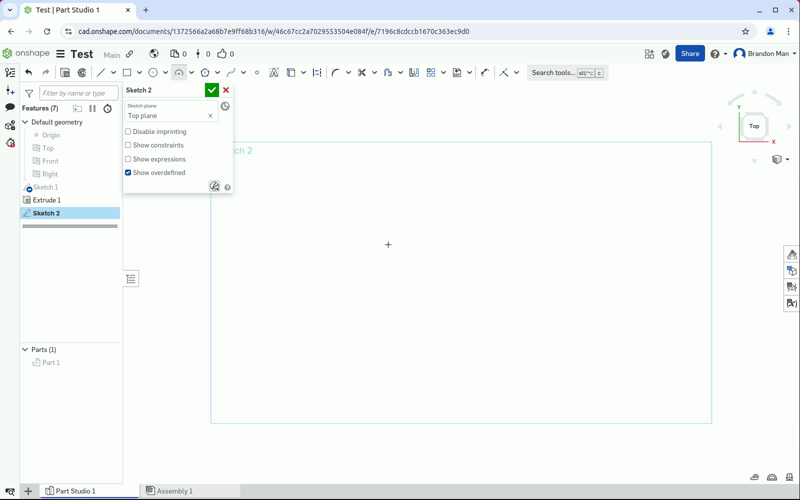
key_down(shift)
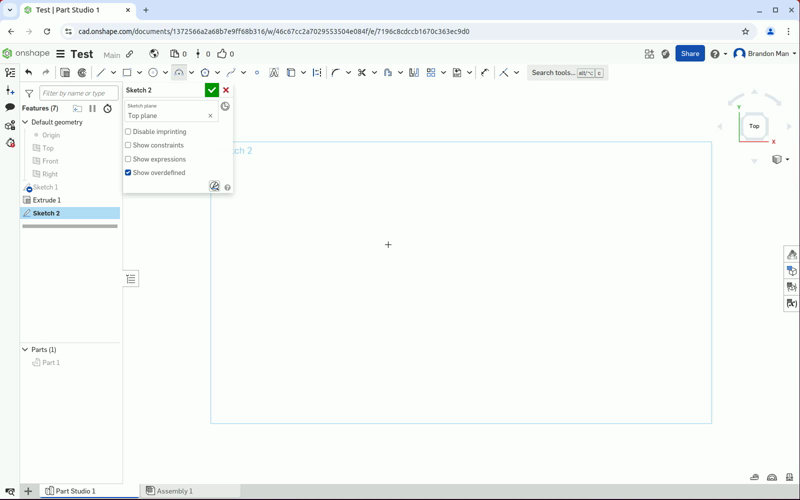
mouse_move(394, 321)
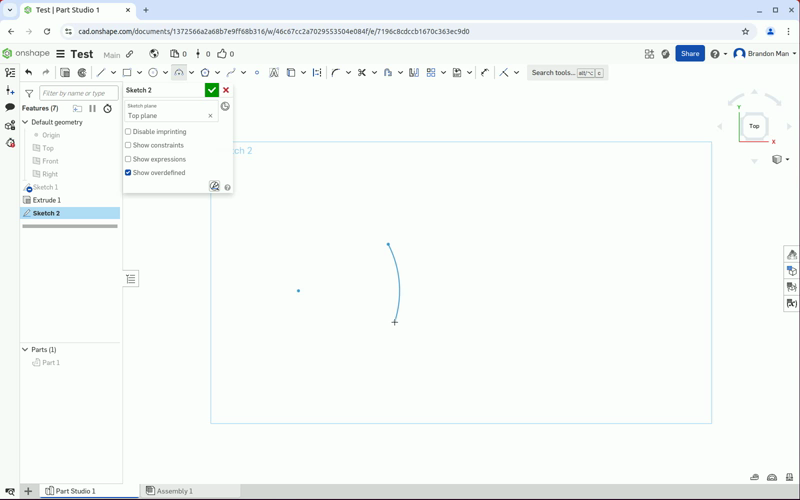
click(394, 321)
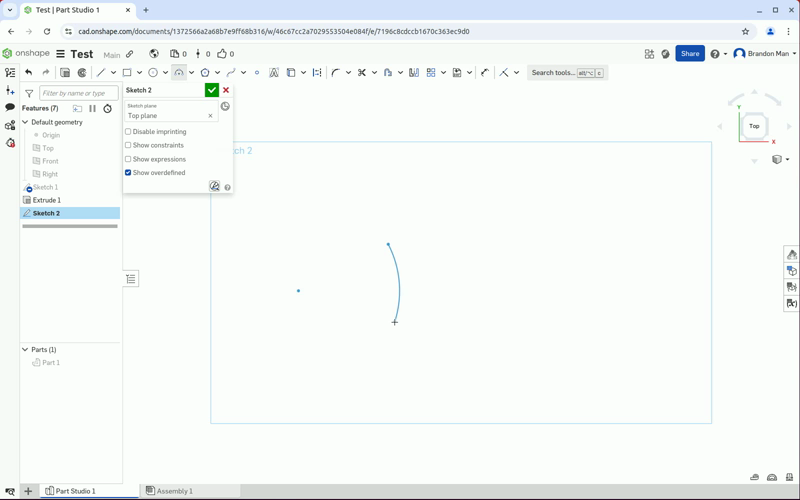
mouse_move(426, 280)
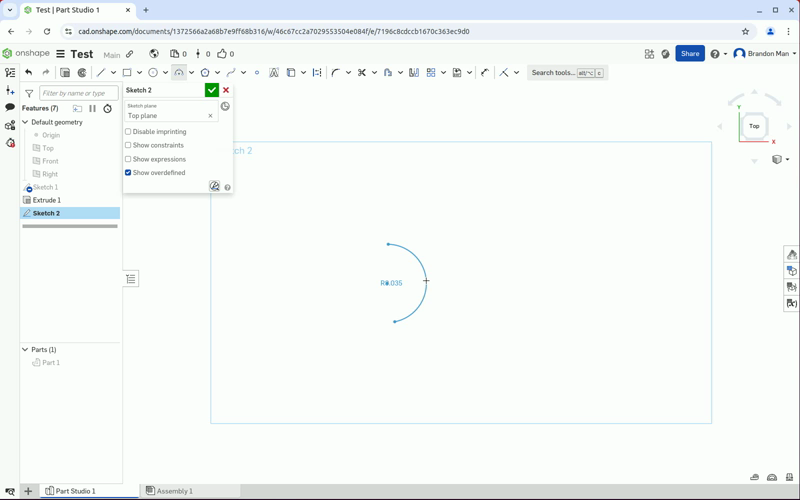
click(426, 280)
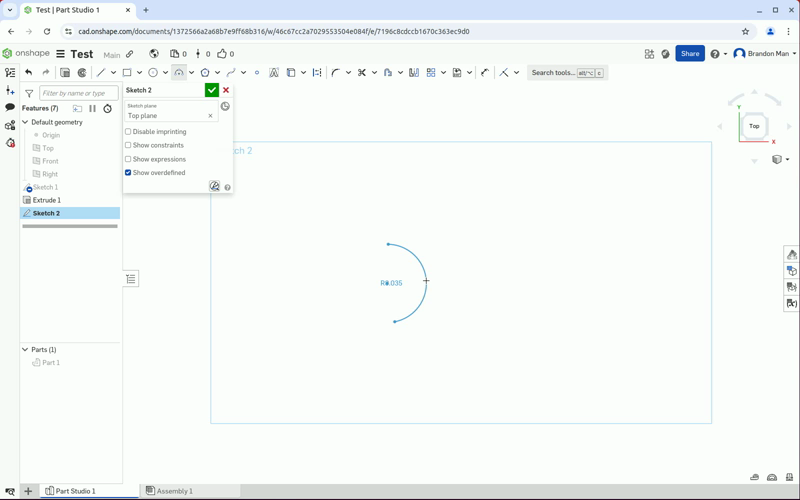
key_up(shift)
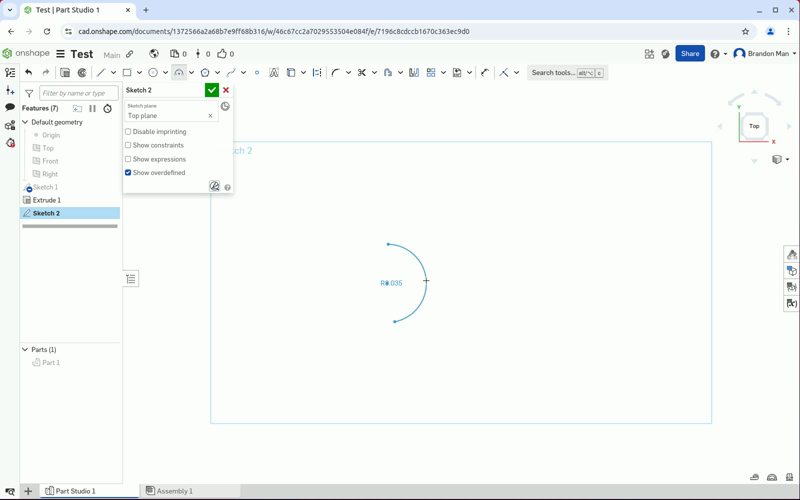
key(esc)
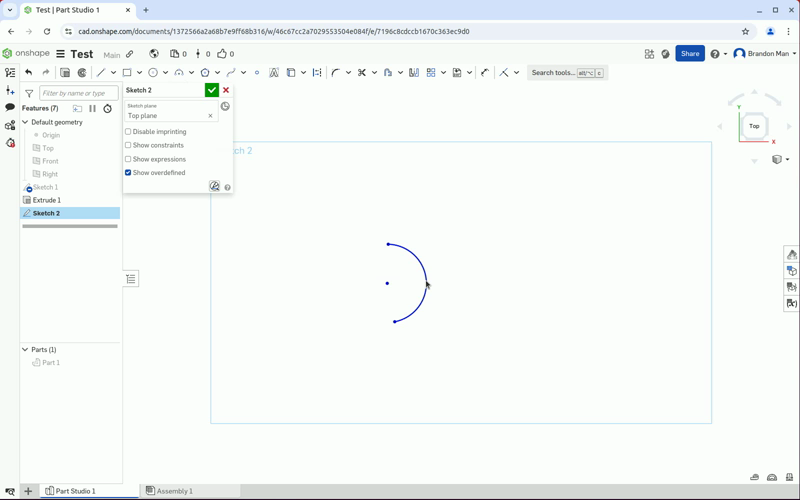
key(l)
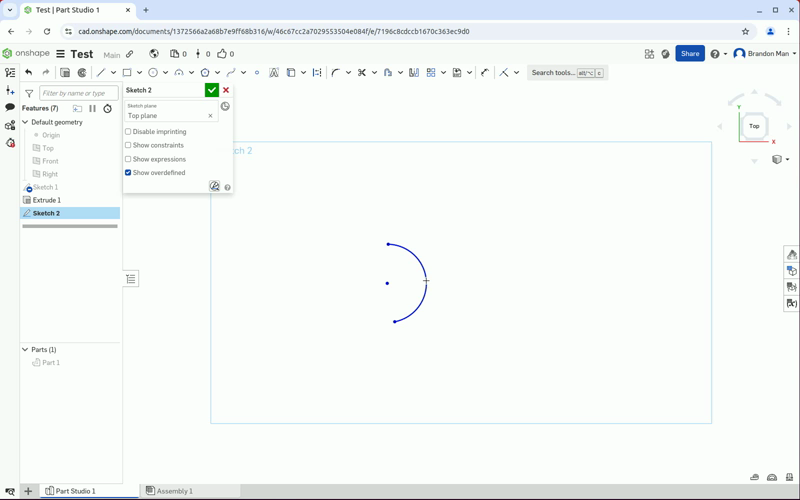
mouse_move(394, 321)
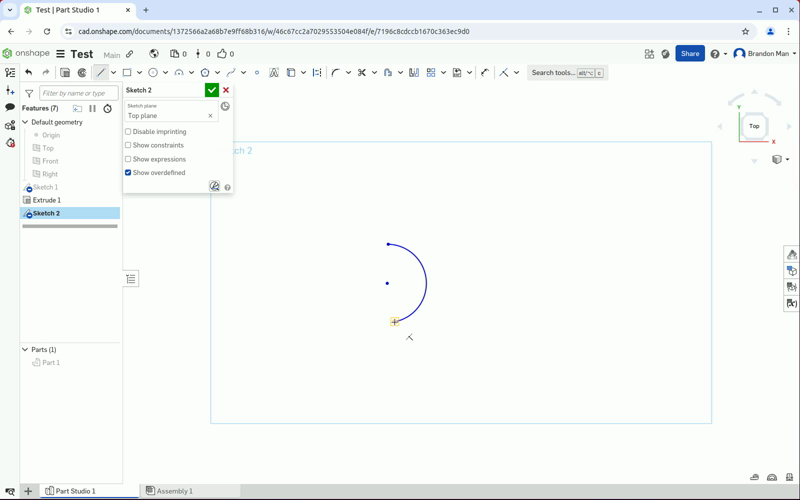
click(394, 321)
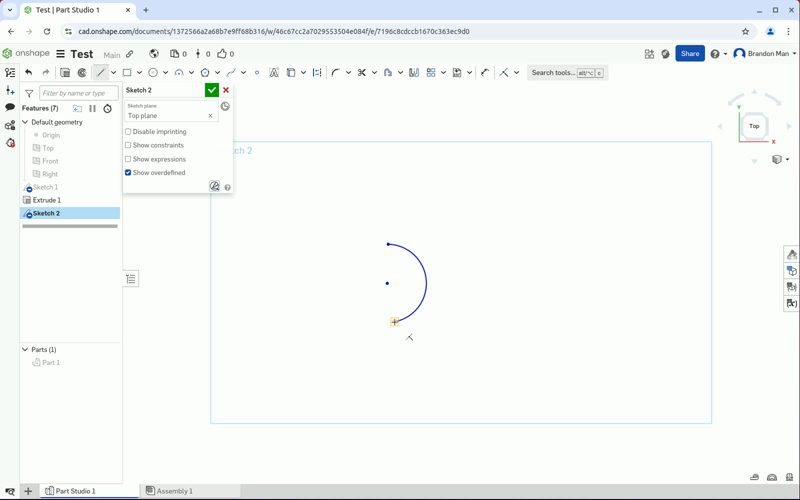
key_down(shift)
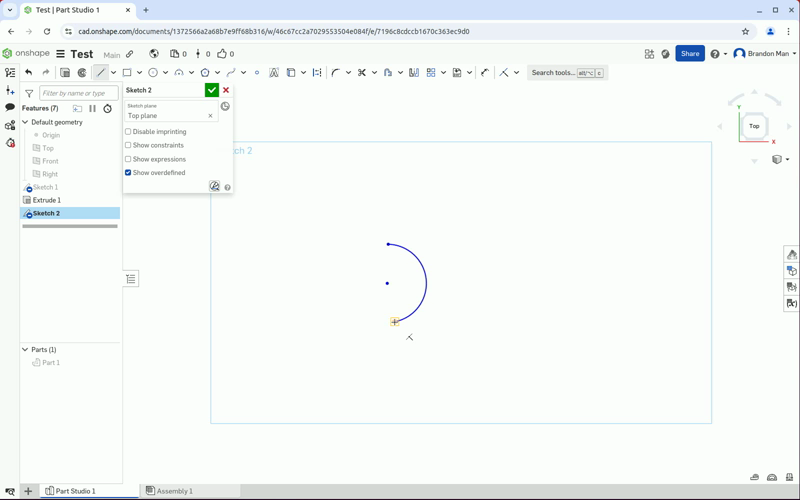
mouse_move(463, 321)
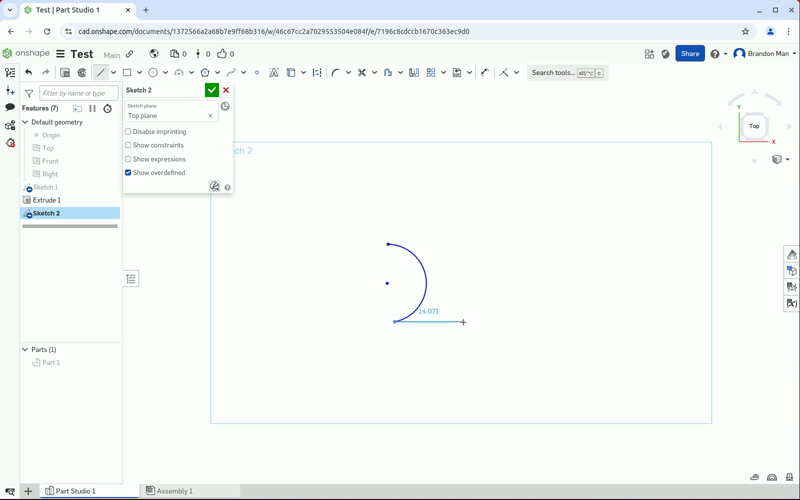
click(463, 321)
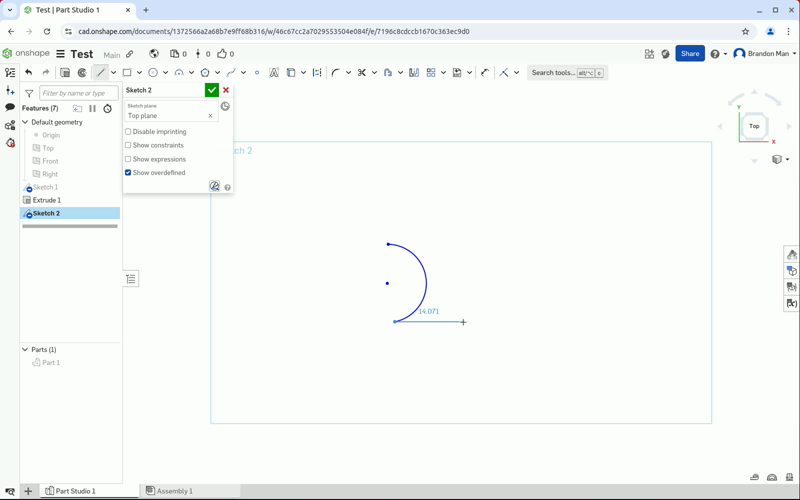
key_up(shift)
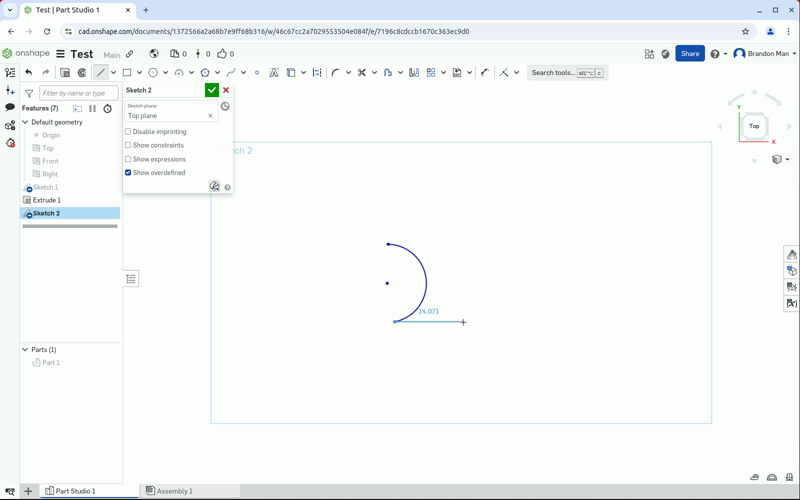
key(esc)
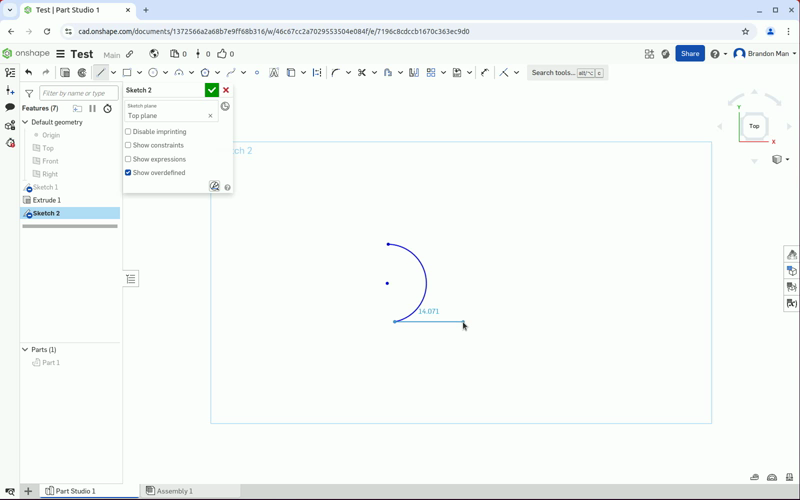
key(a)
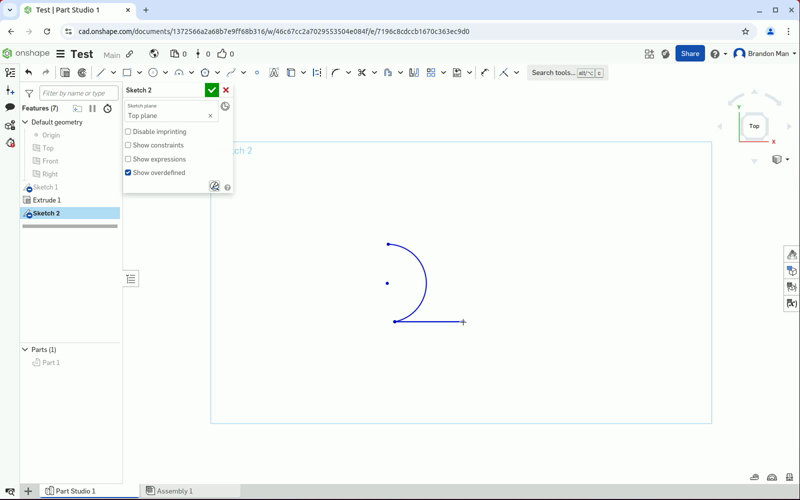
mouse_move(463, 321)
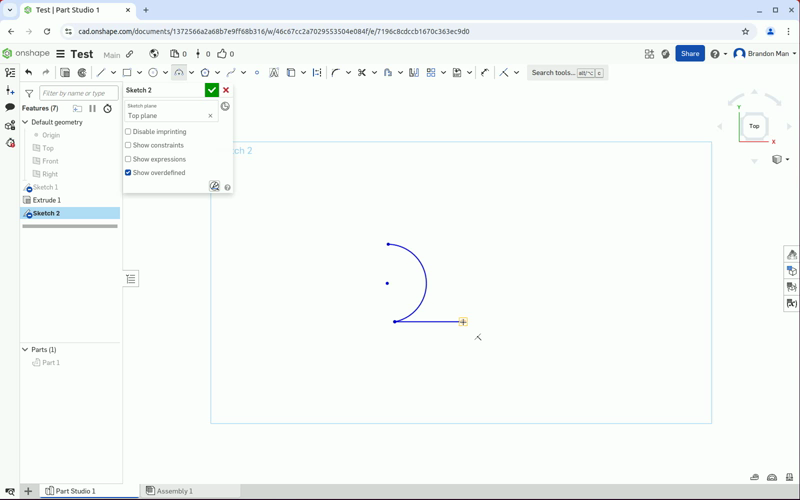
click(463, 321)
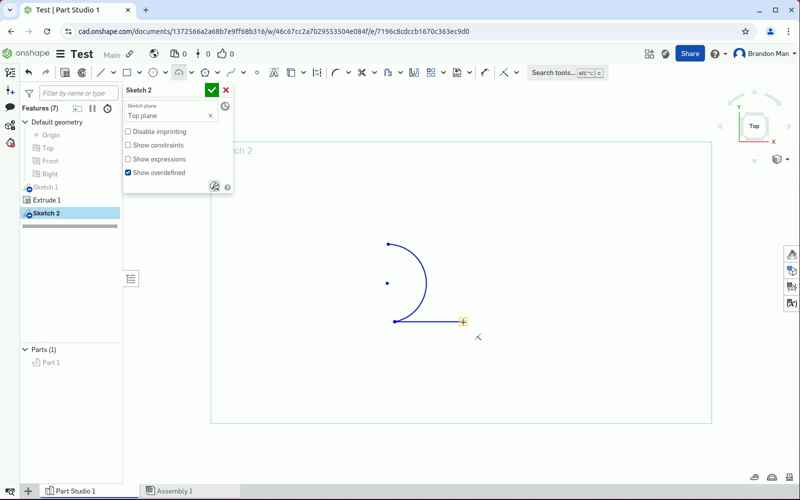
key_down(shift)
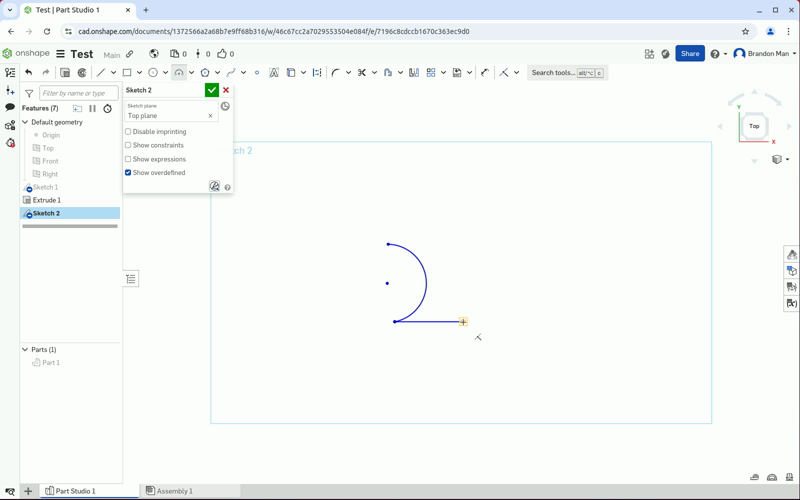
mouse_move(463, 244)
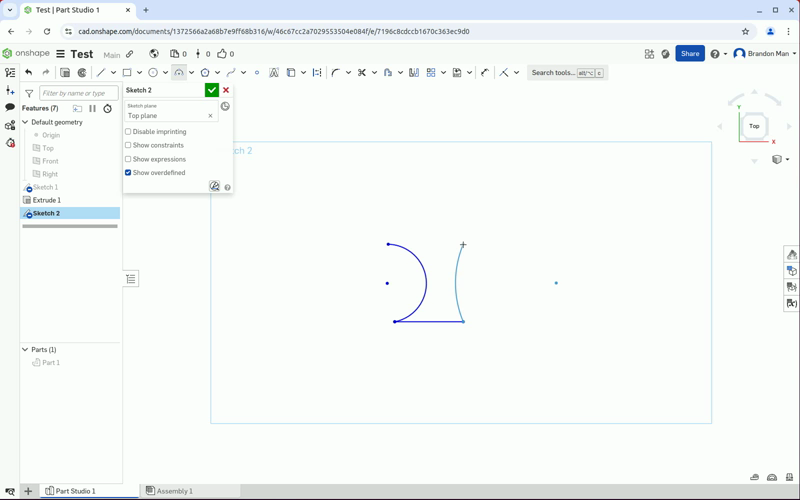
click(463, 244)
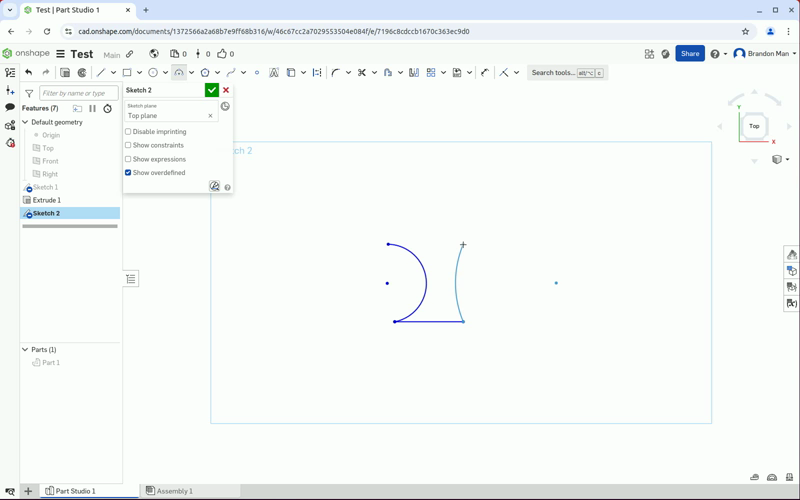
mouse_move(450, 282)
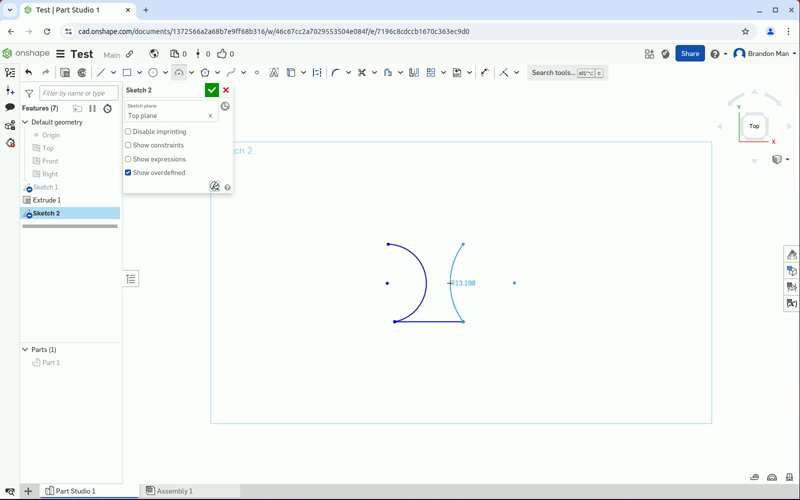
click(450, 282)
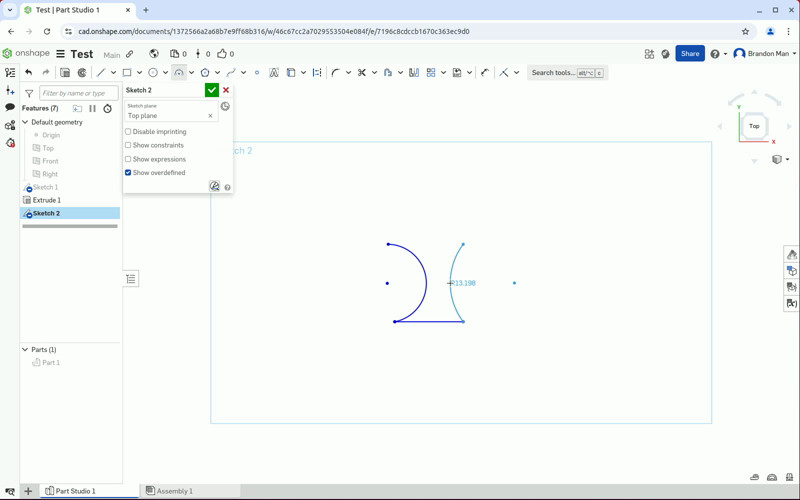
key_up(shift)
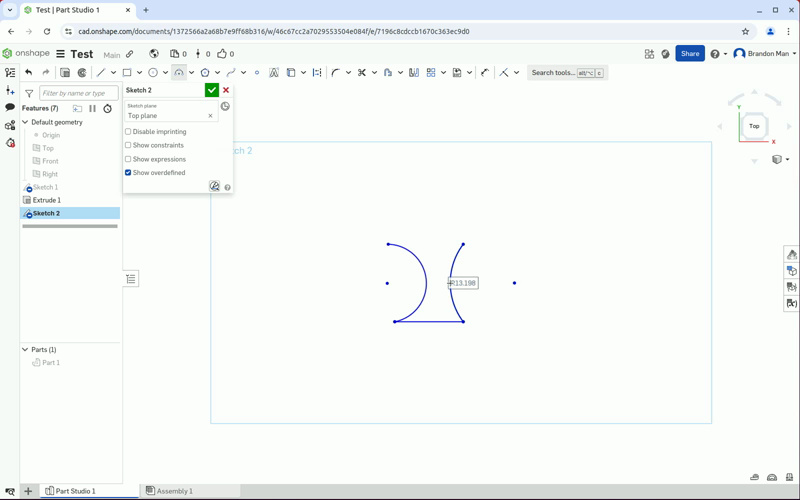
key(esc)
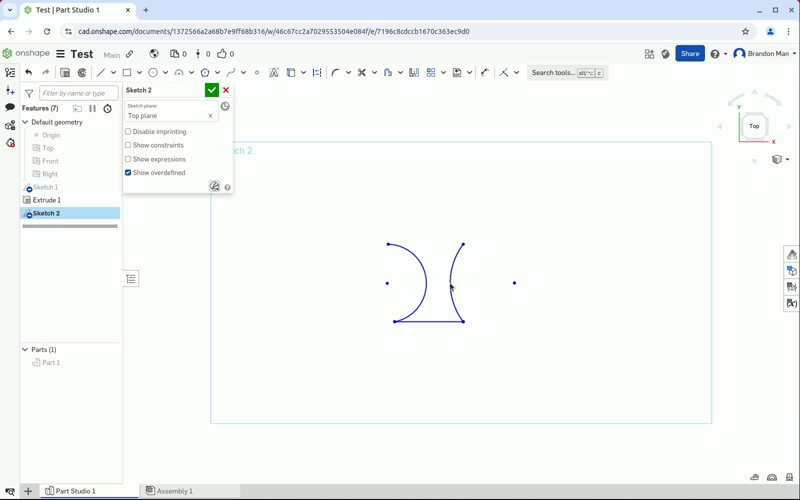
key(l)
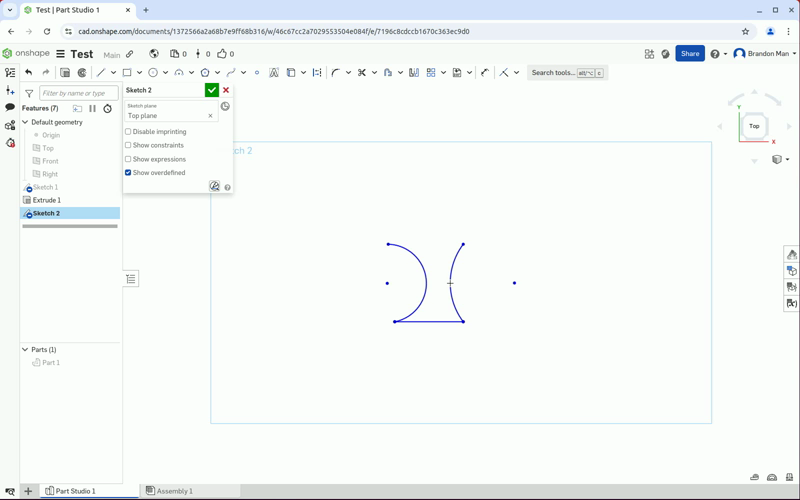
mouse_move(463, 244)
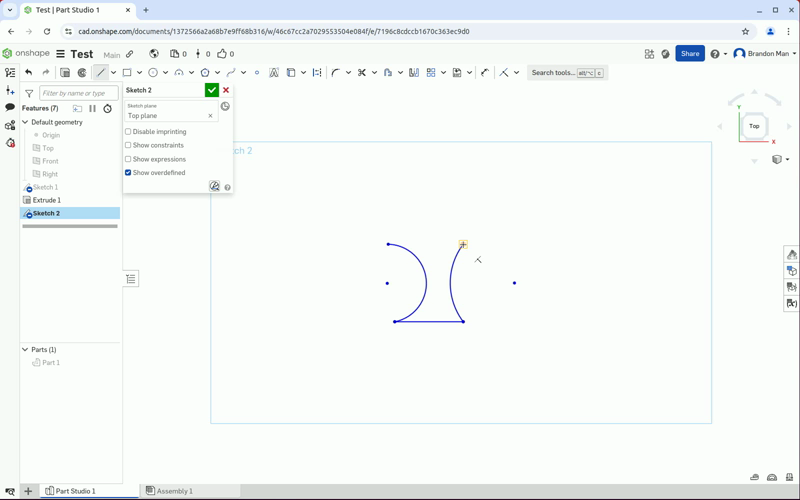
click(463, 244)
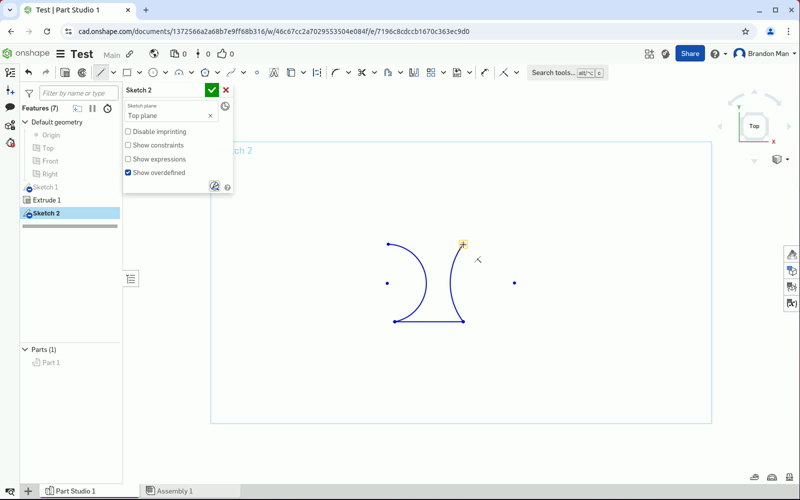
key_down(shift)
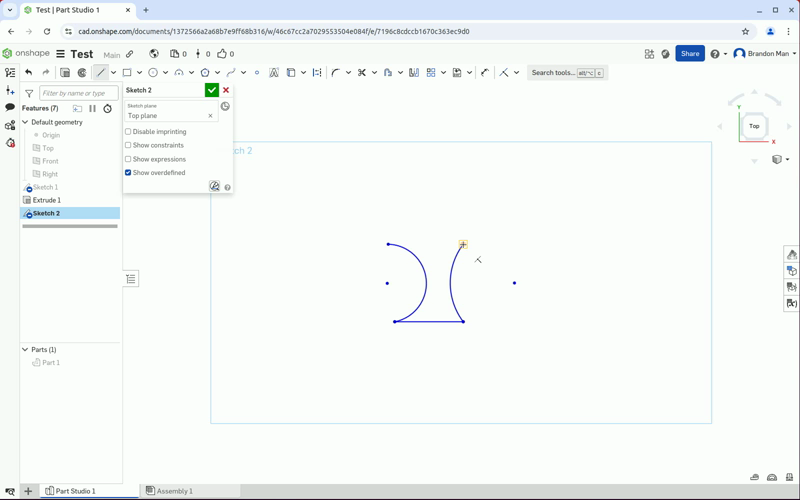
mouse_move(388, 244)
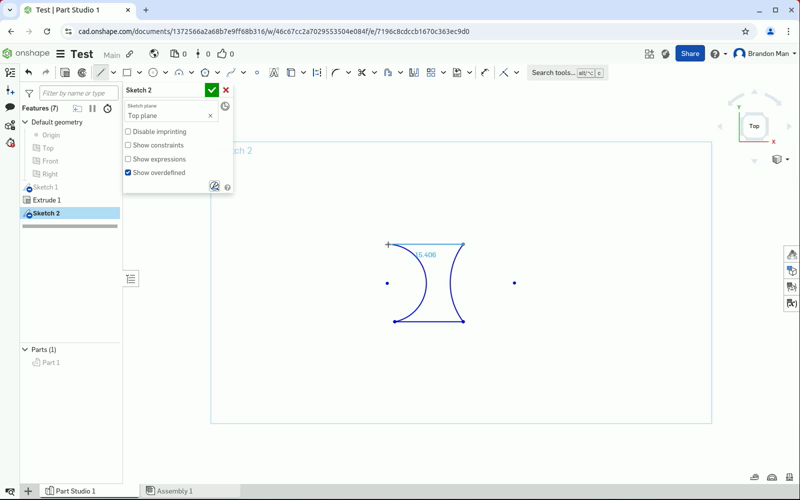
key_up(shift)
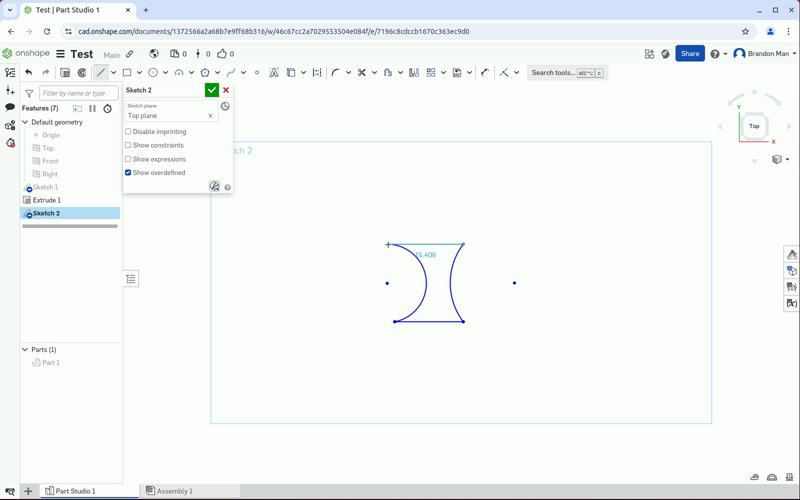
click(388, 244)
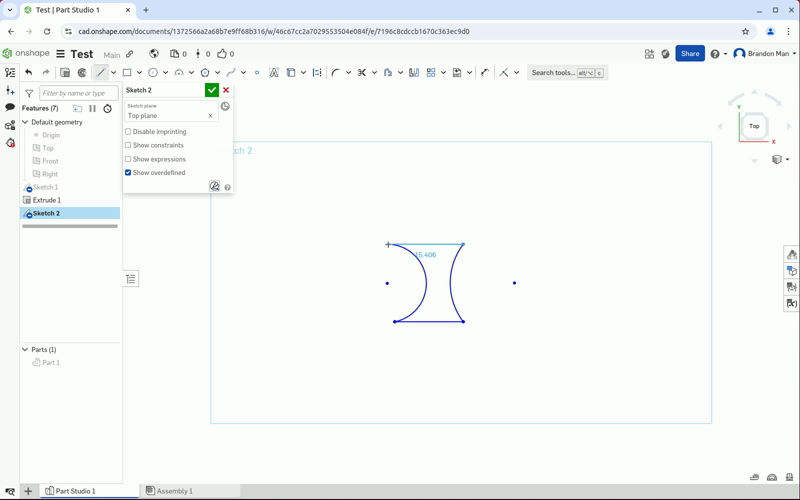
key(esc)
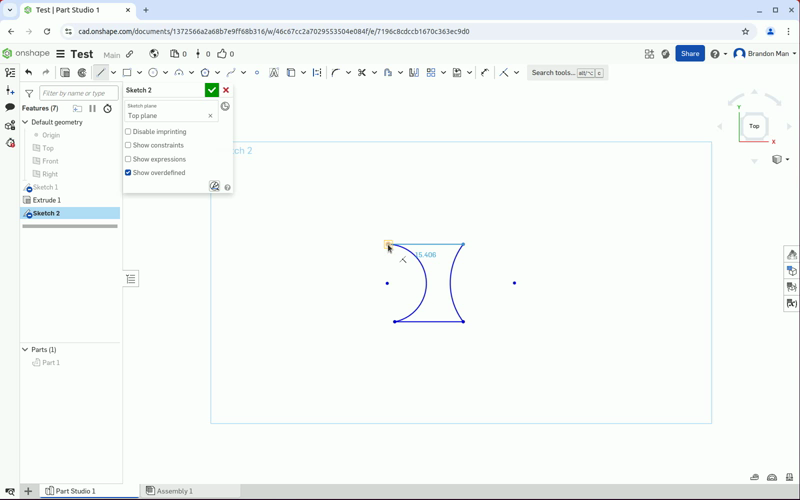
mouse_move(431, 284)
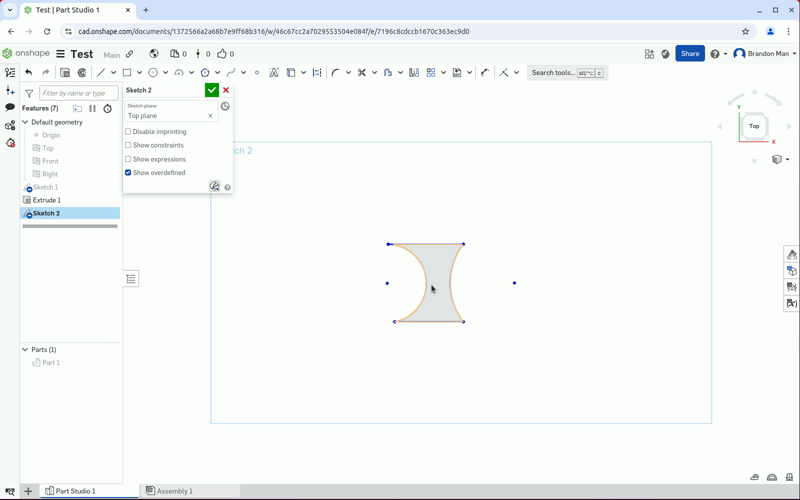
click(431, 284)
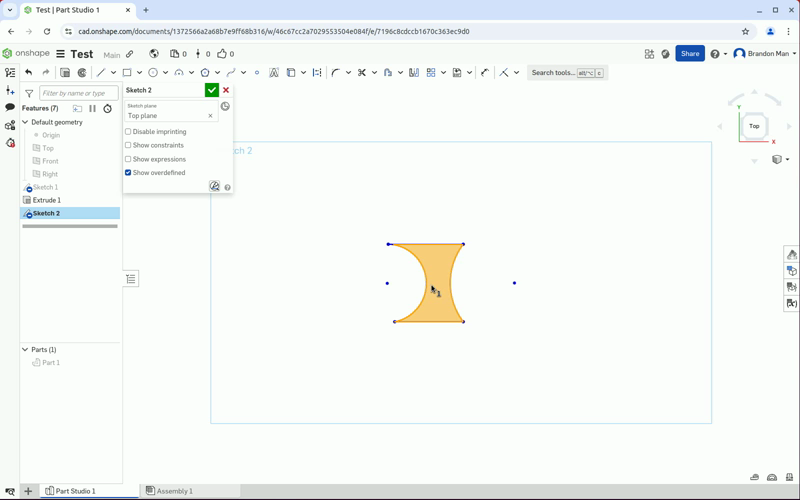
mouse_move(73, 352)
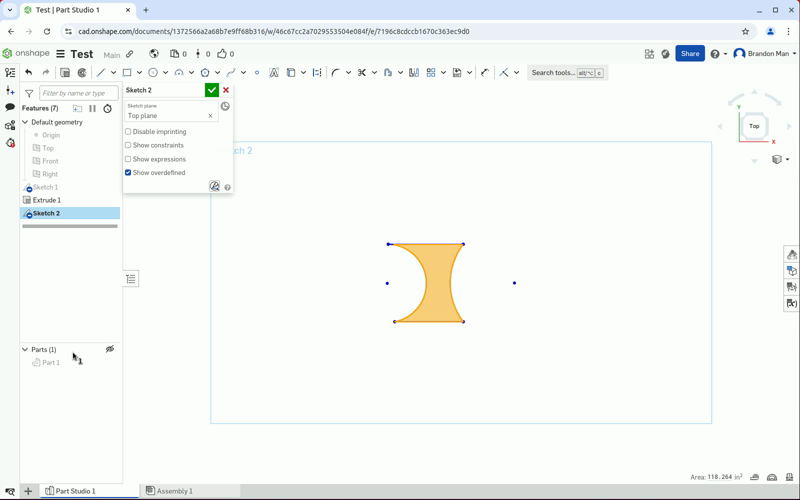
key(shift+y)
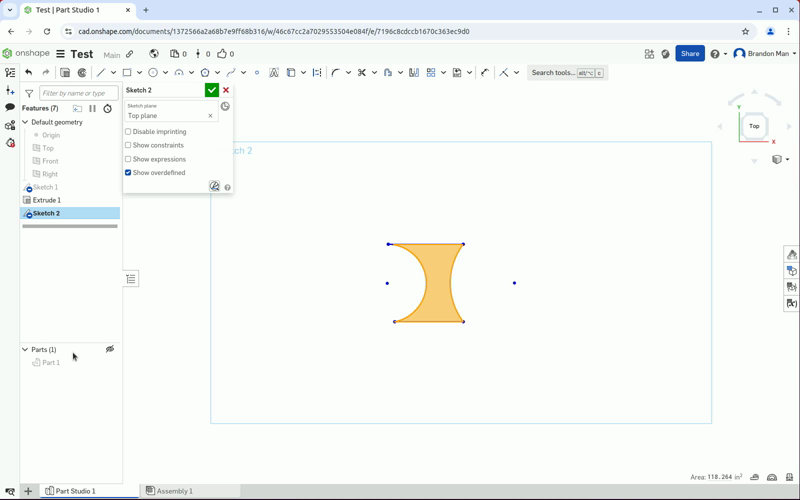
key(shift+e)
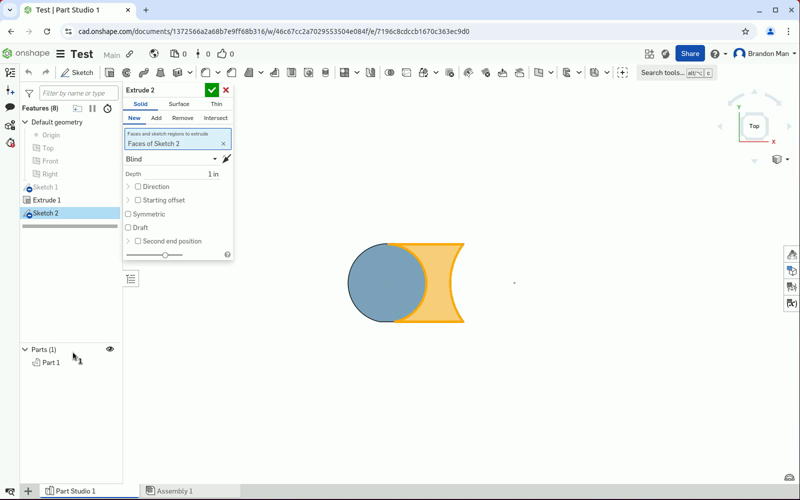
mouse_move(143, 106)
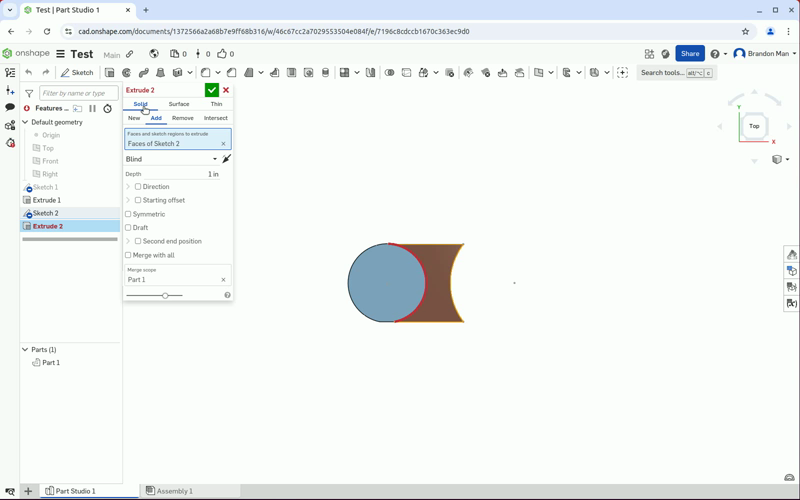
click(143, 106)
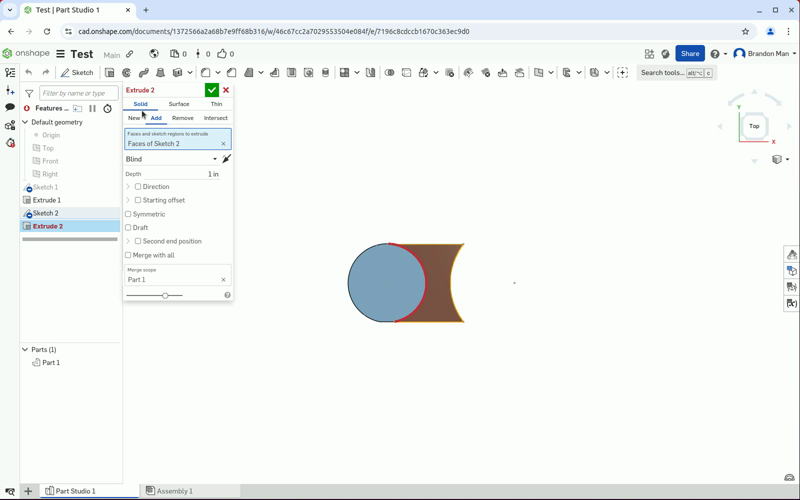
mouse_move(137, 120)
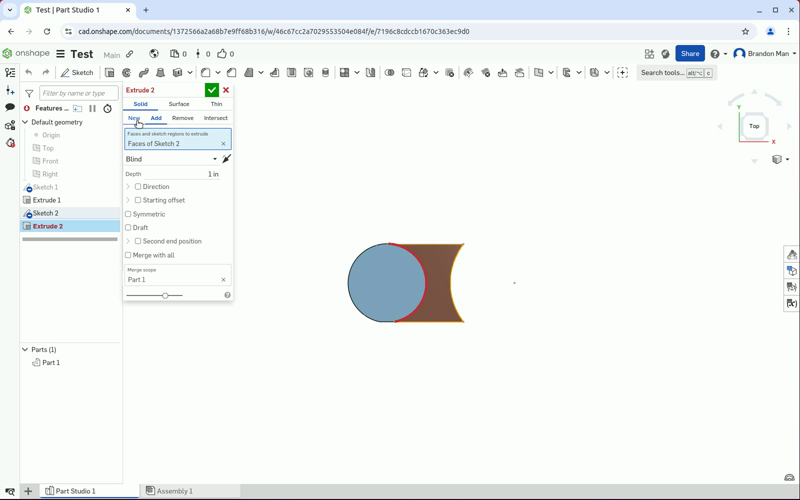
click(137, 120)
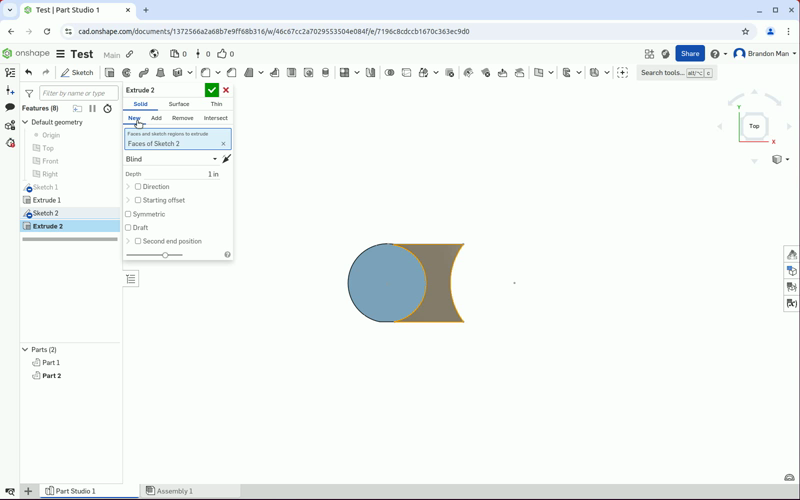
key(tab, 4)
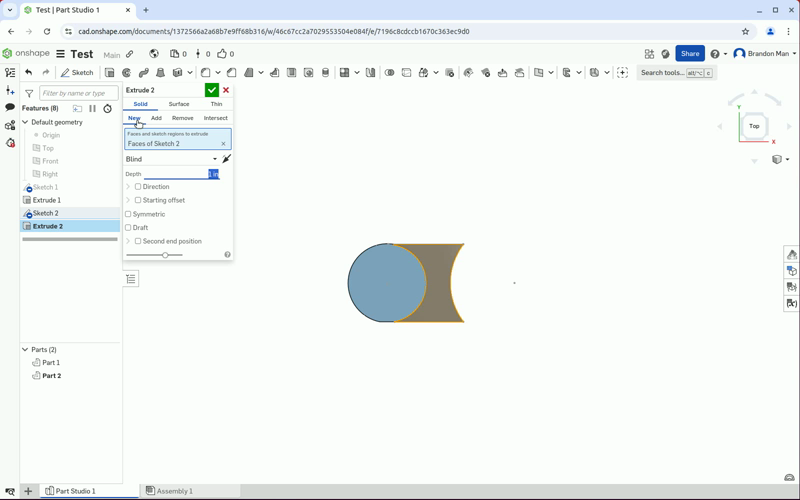
text(6.499)
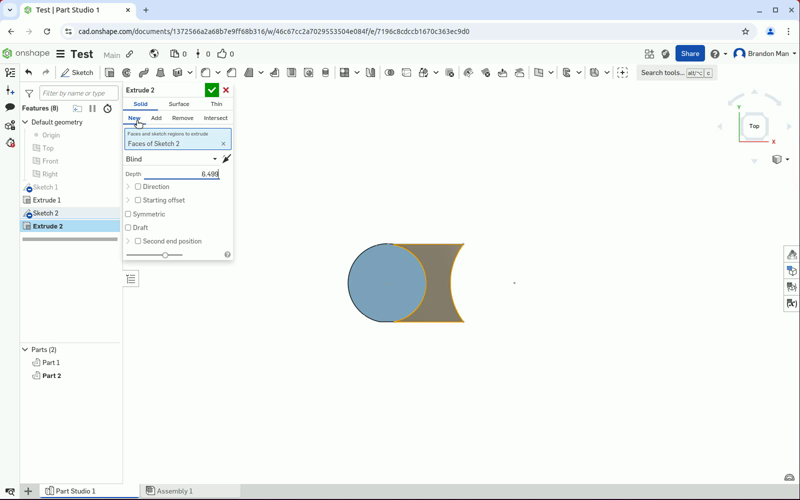
key(enter)
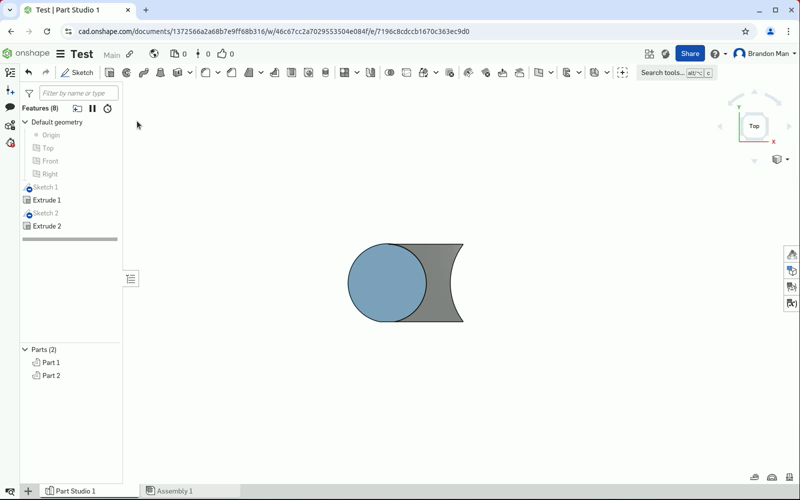
key(shift+h)
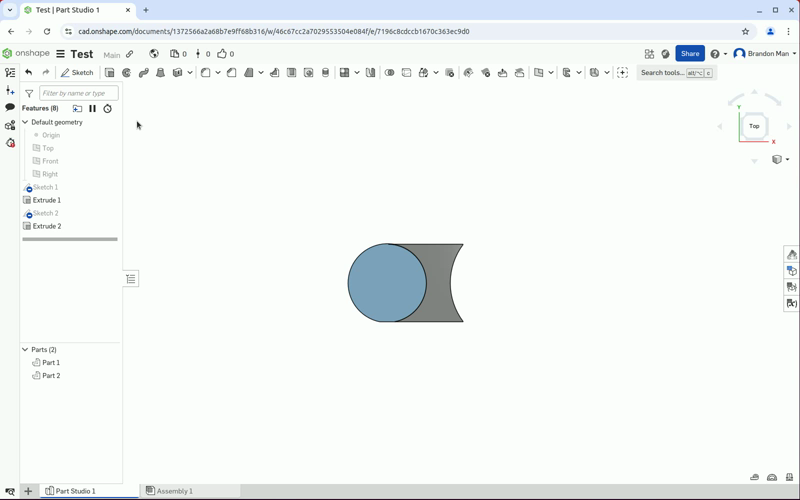
key(shift+h)
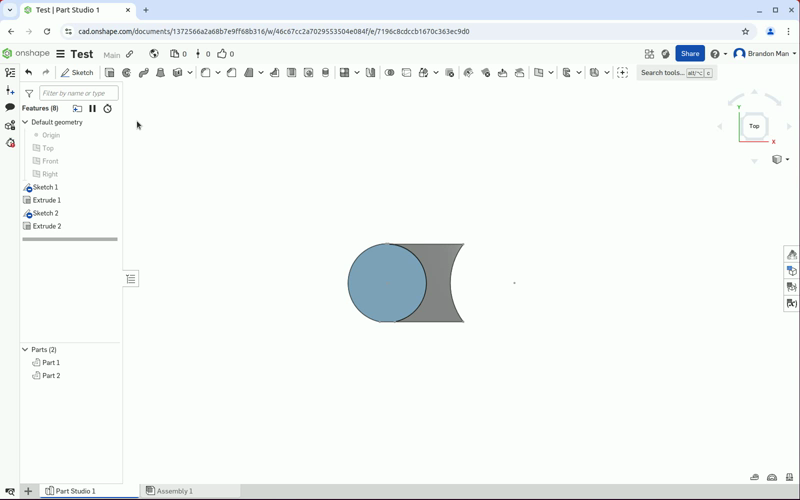
key(shift+7)
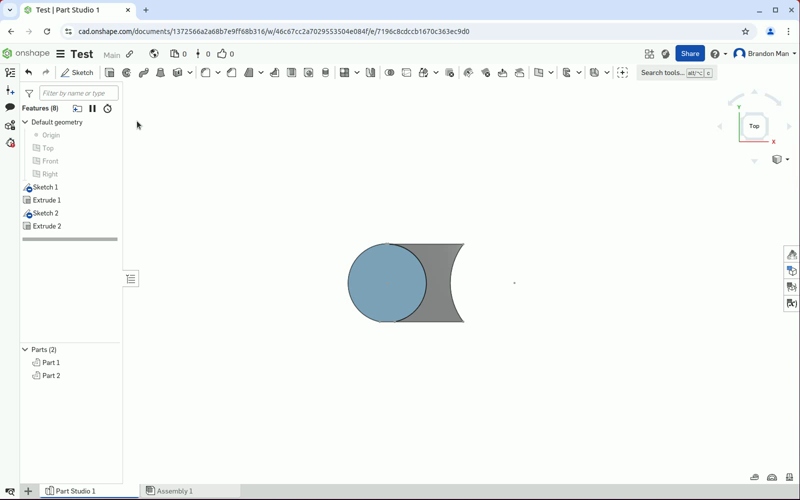
key(up, 3)
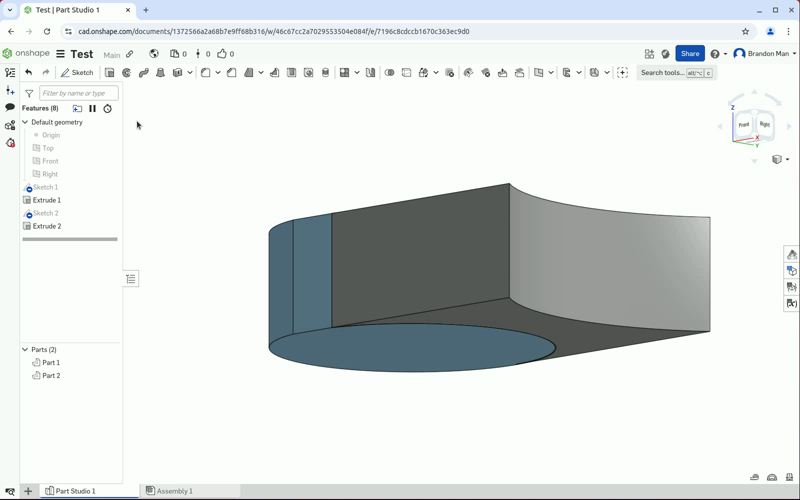
key(left, 3)
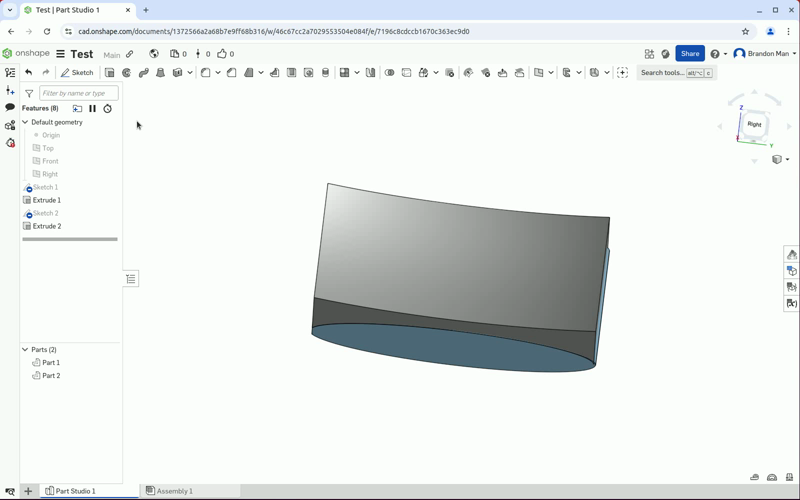
key(right, 3)
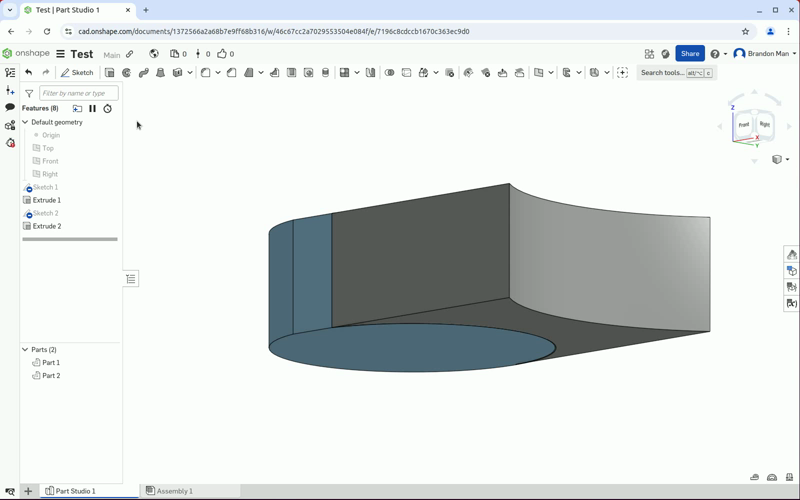
key(down, 3)
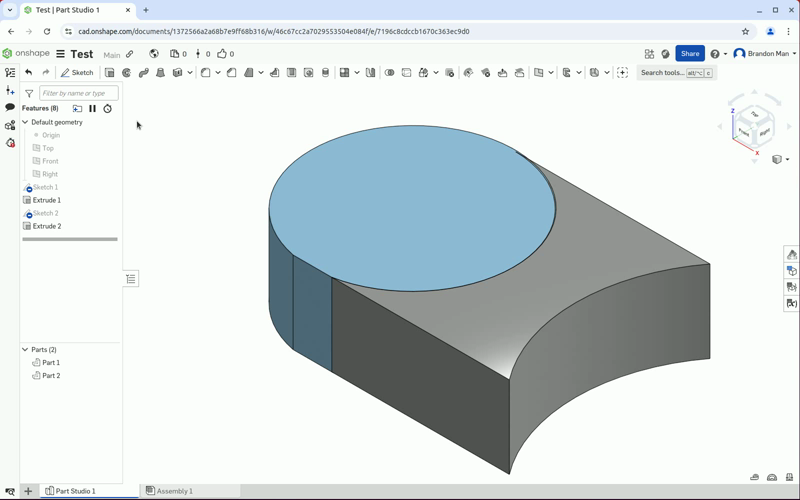
mouse_move(73, 189)
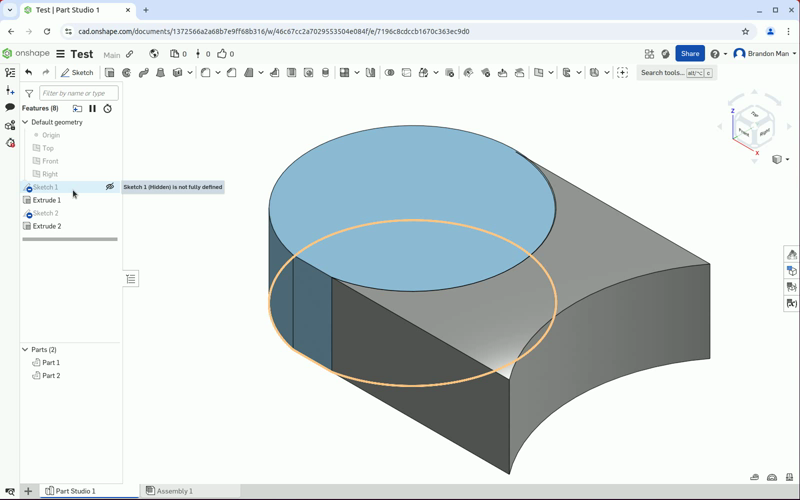
click(73, 189)